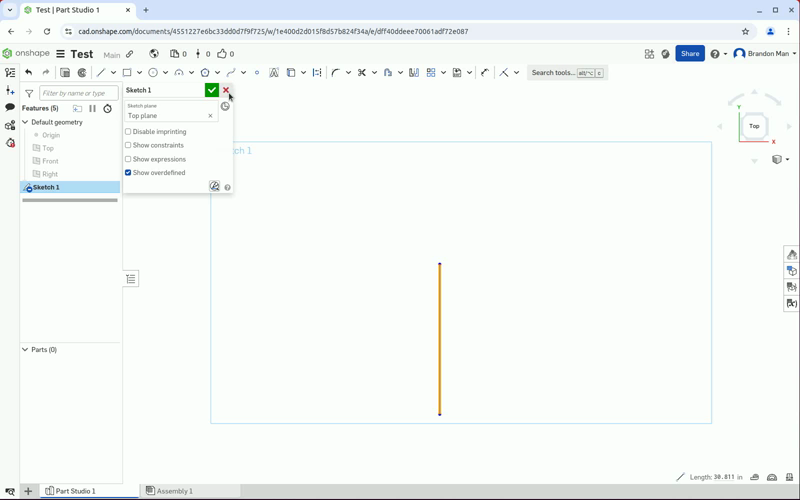
key(shift+h)
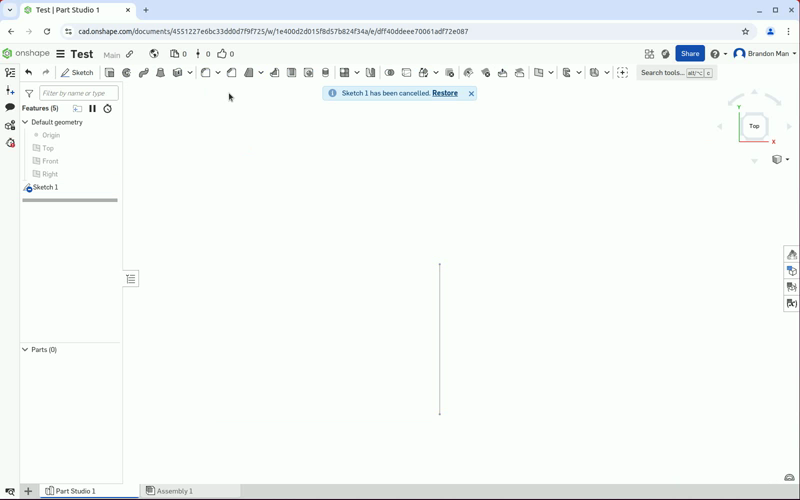
key(shift+s)
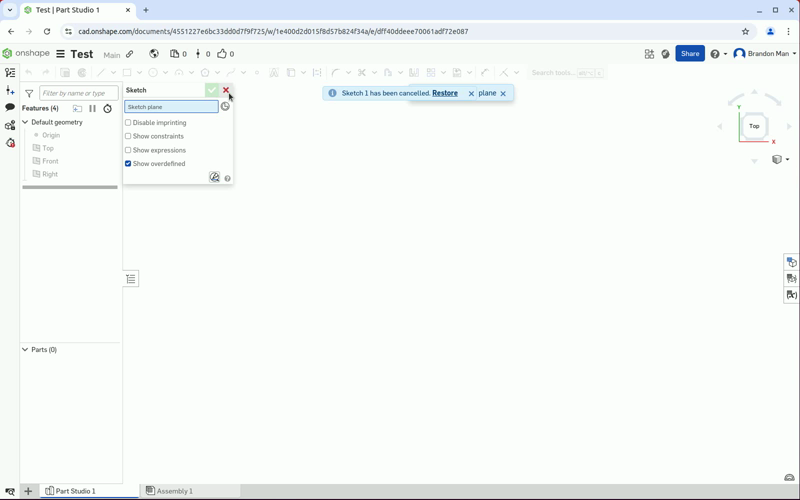
mouse_move(73, 150)
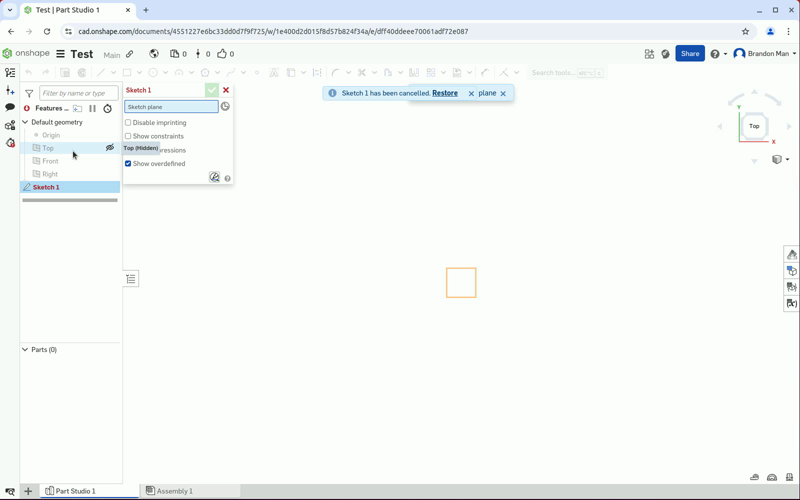
click(73, 150)
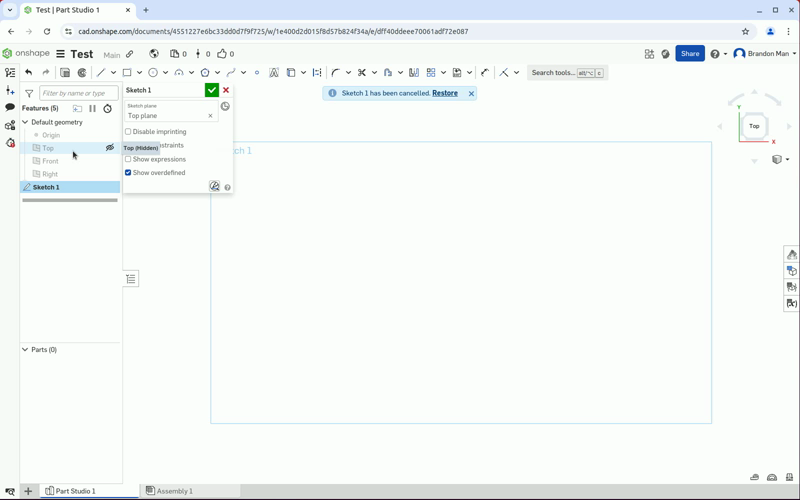
mouse_move(73, 352)
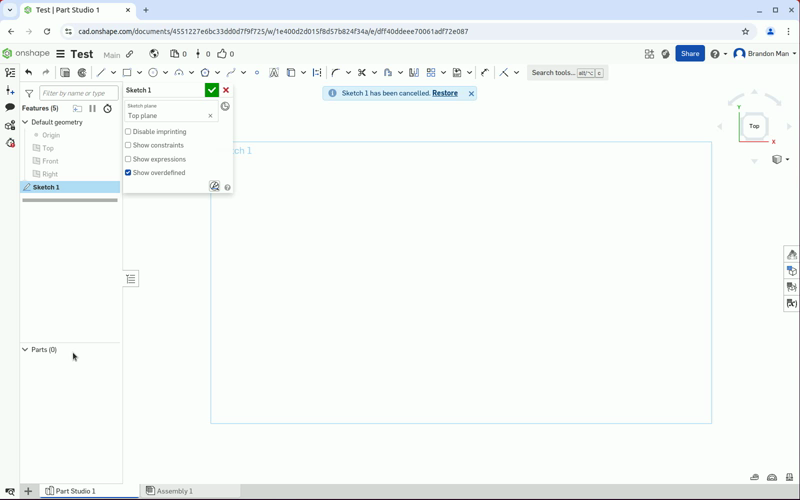
key(y)
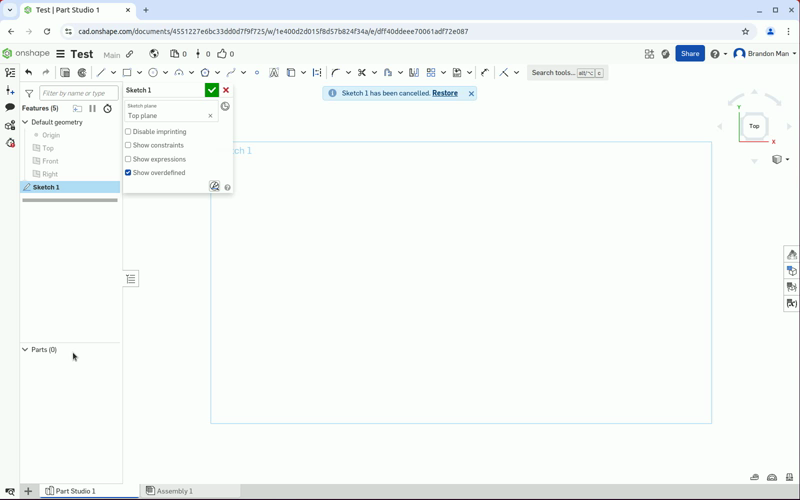
key(l)
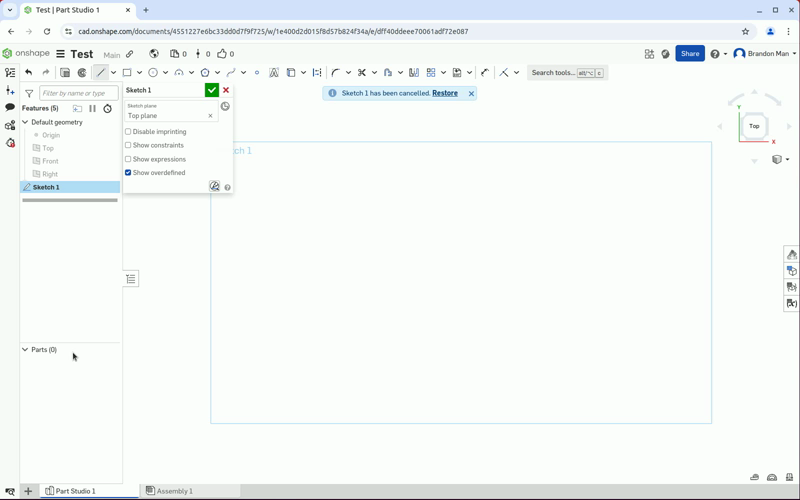
key_down(shift)
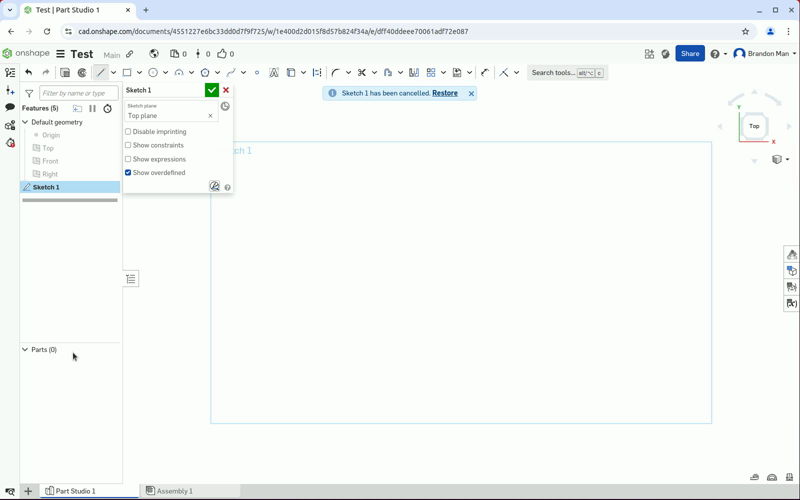
mouse_move(460, 282)
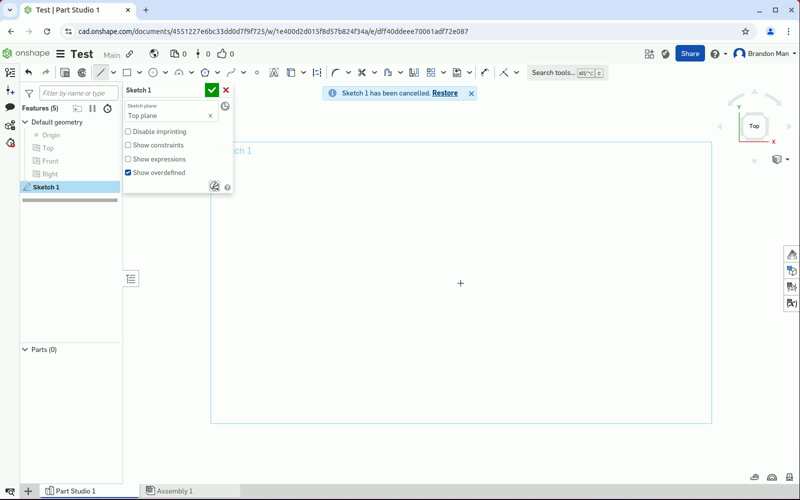
click(460, 282)
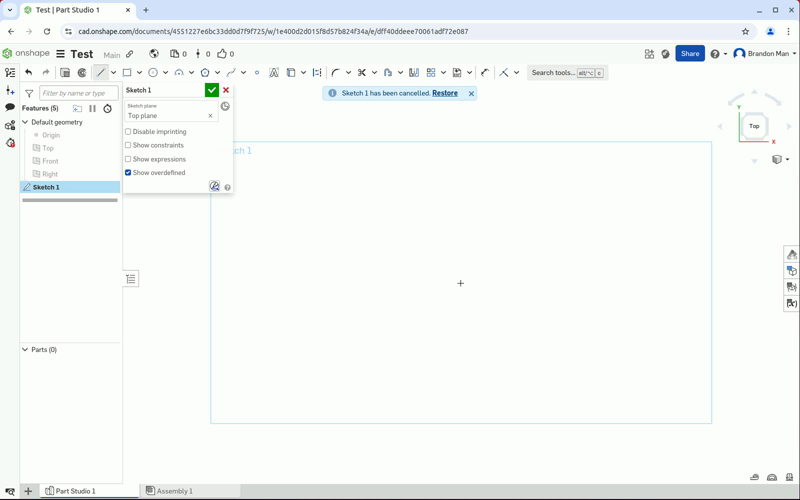
key_up(shift)
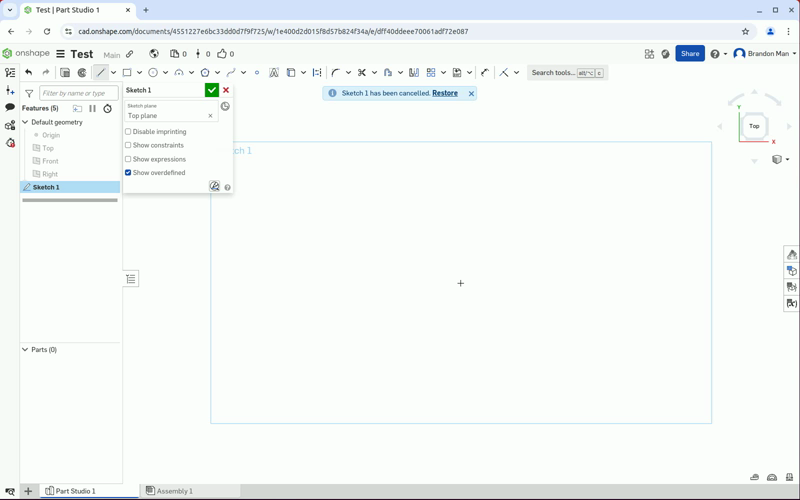
key_down(shift)
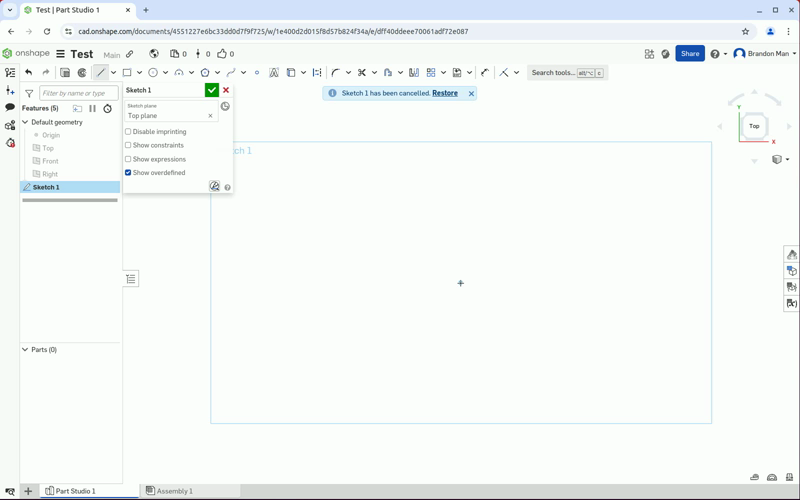
mouse_move(573, 282)
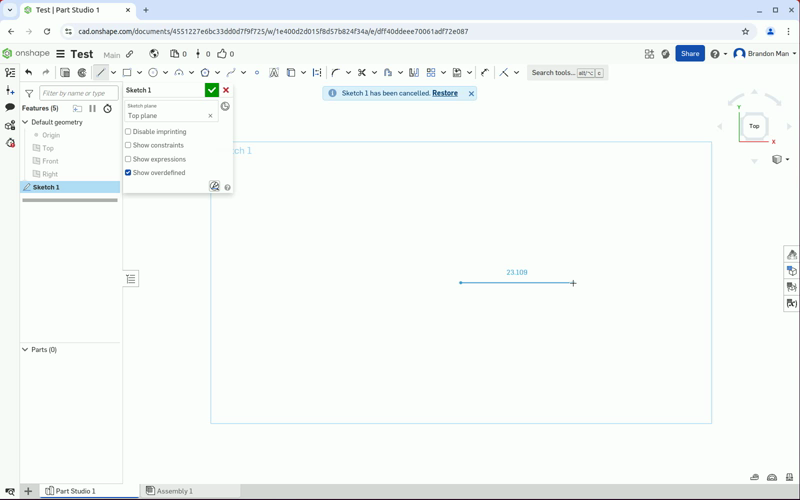
click(573, 282)
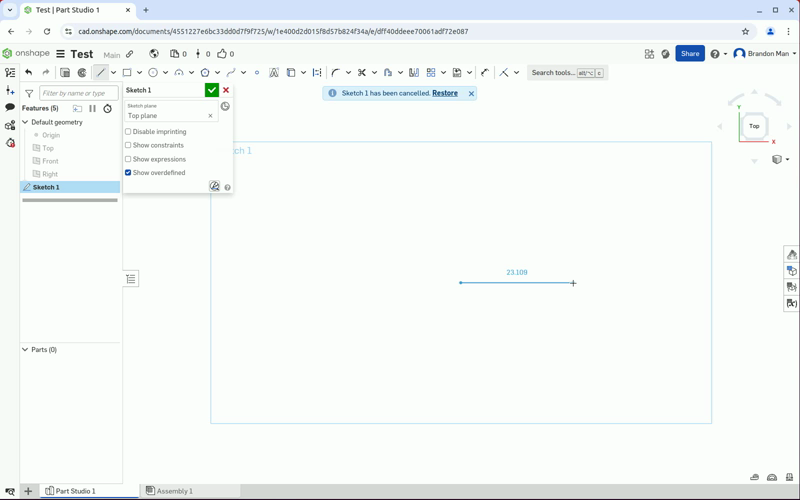
key_up(shift)
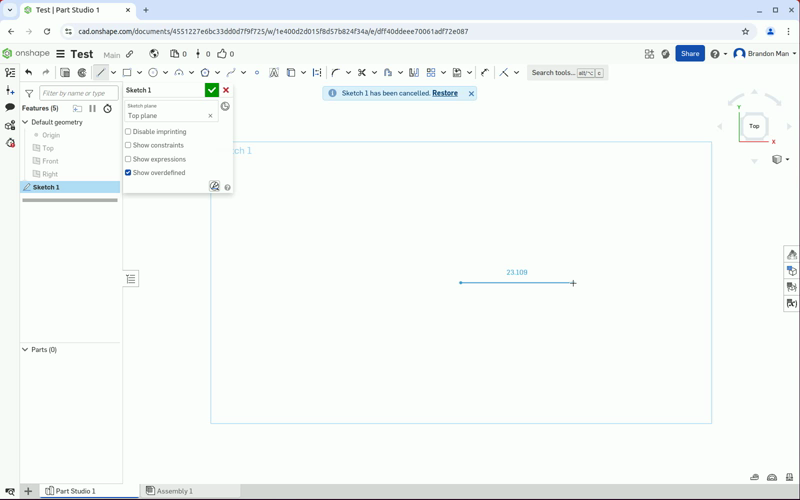
key_down(shift)
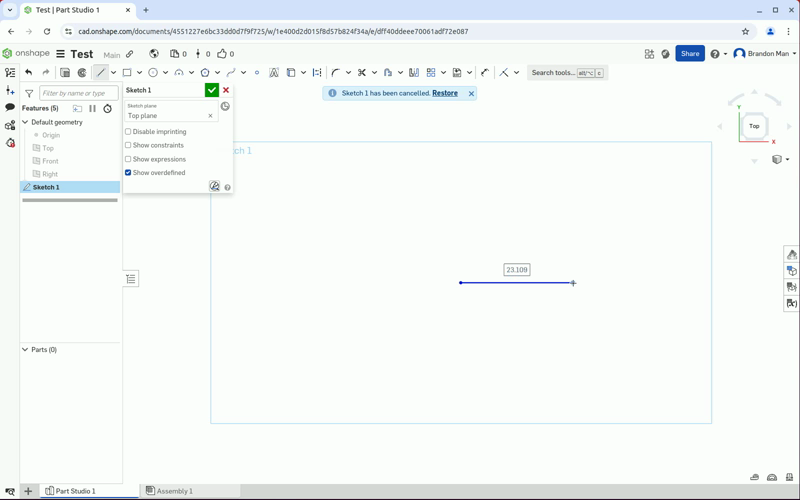
mouse_move(573, 208)
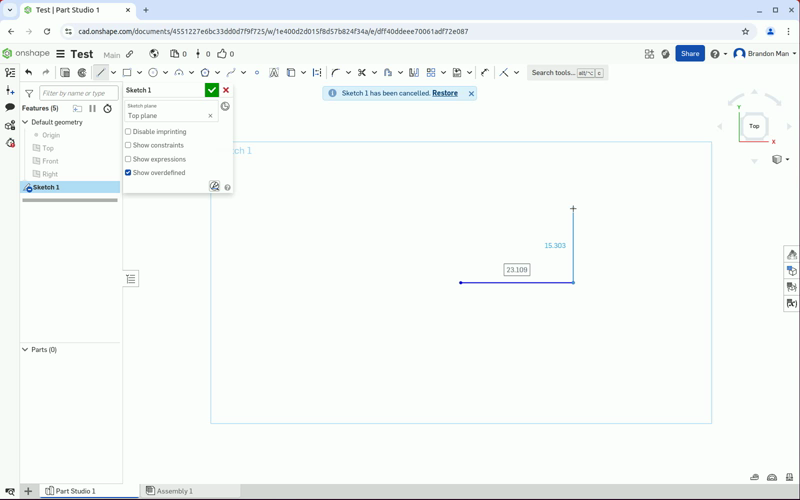
click(573, 208)
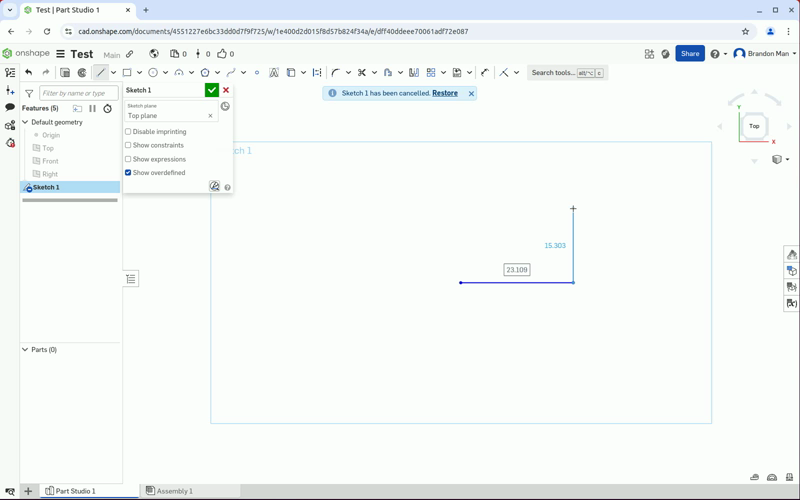
key_up(shift)
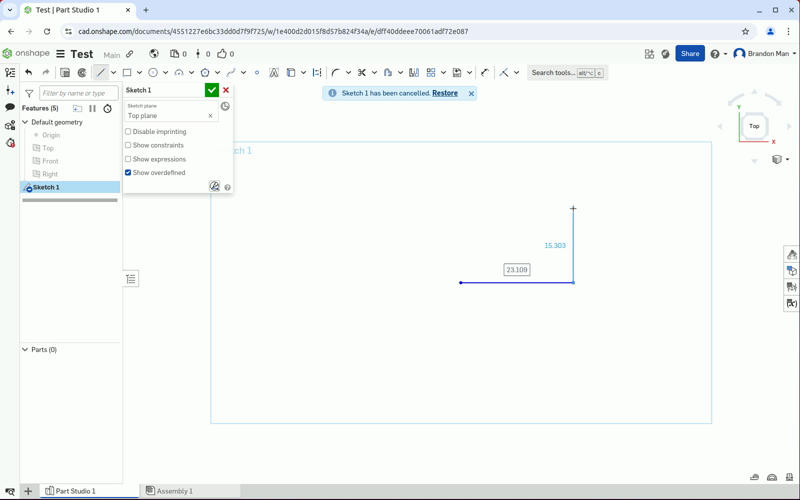
key_down(shift)
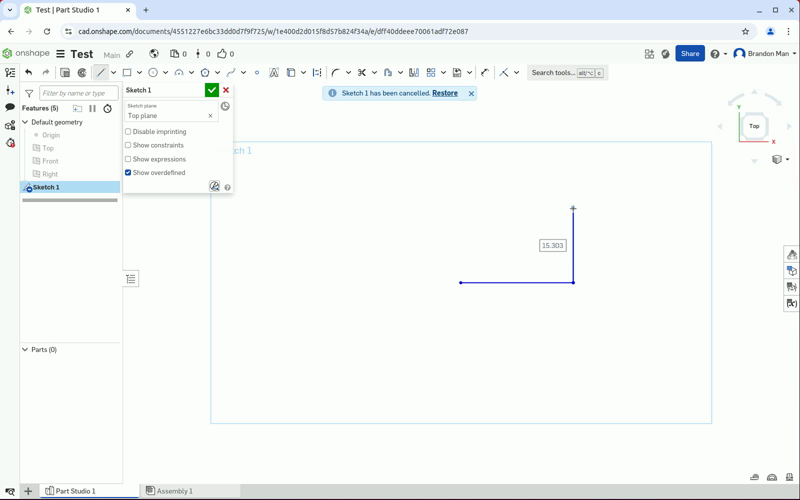
mouse_move(460, 208)
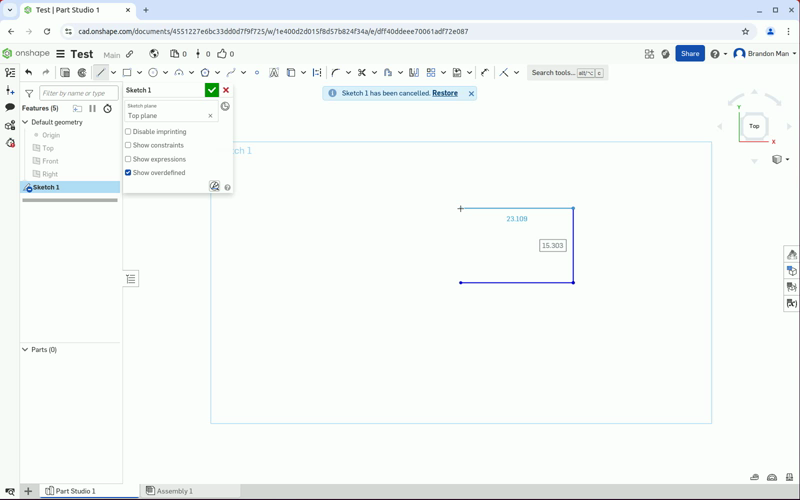
click(460, 208)
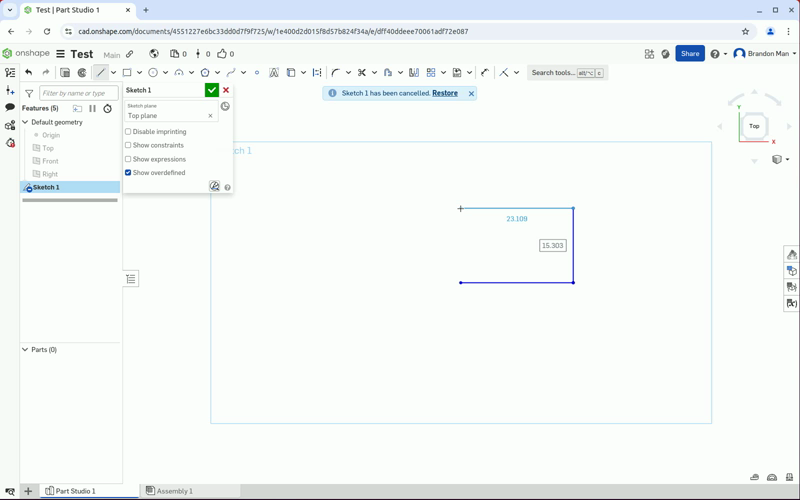
key_up(shift)
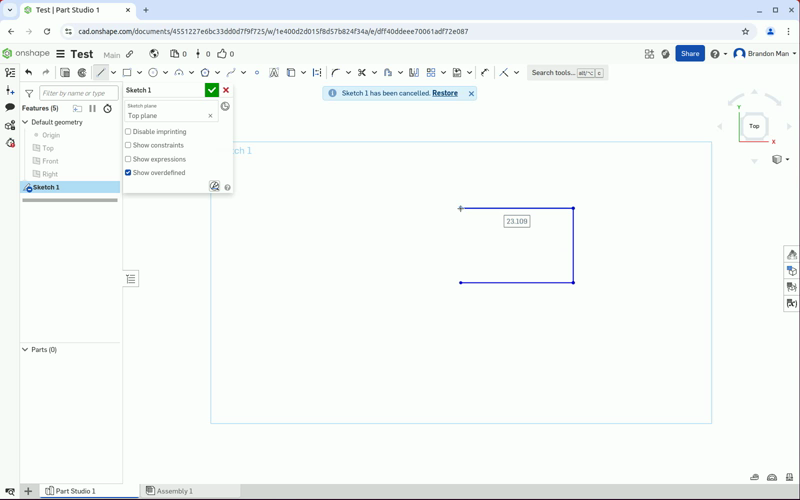
key_down(shift)
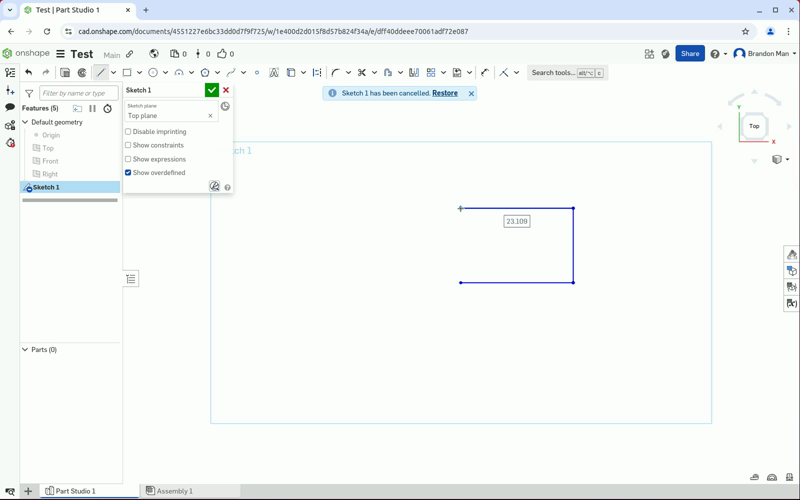
mouse_move(460, 282)
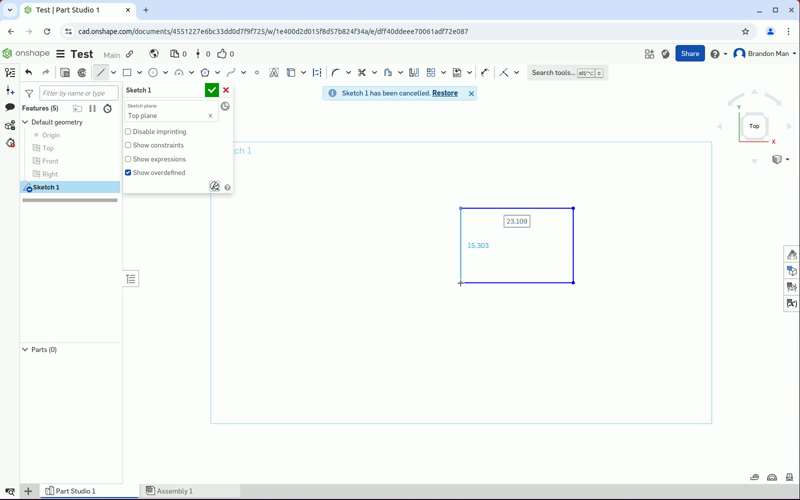
key_up(shift)
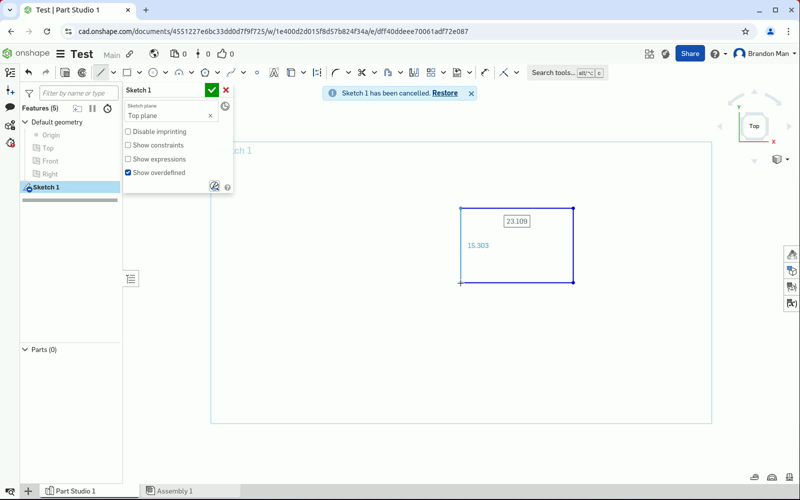
click(460, 282)
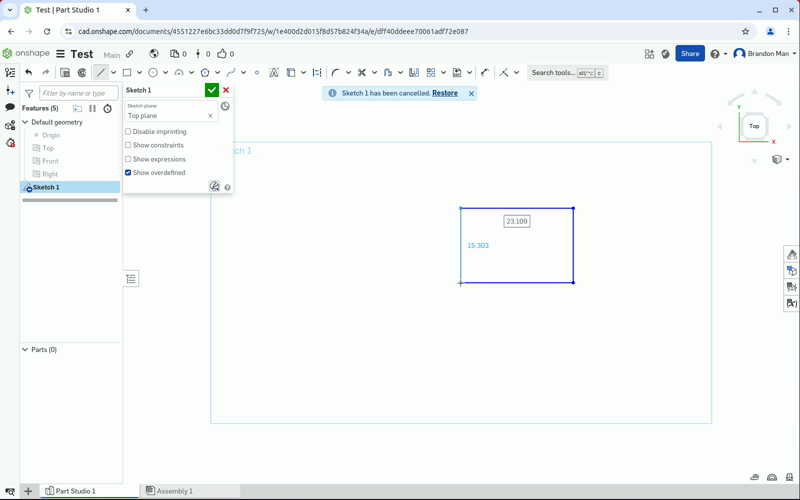
key(esc)
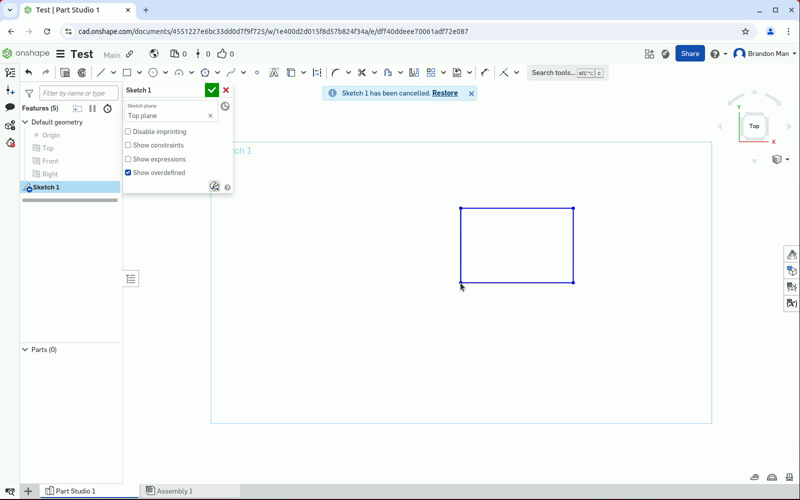
mouse_move(504, 254)
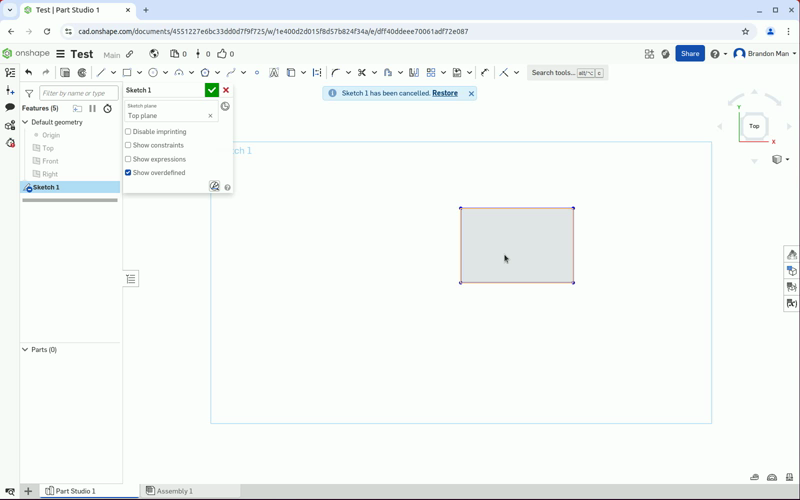
click(504, 254)
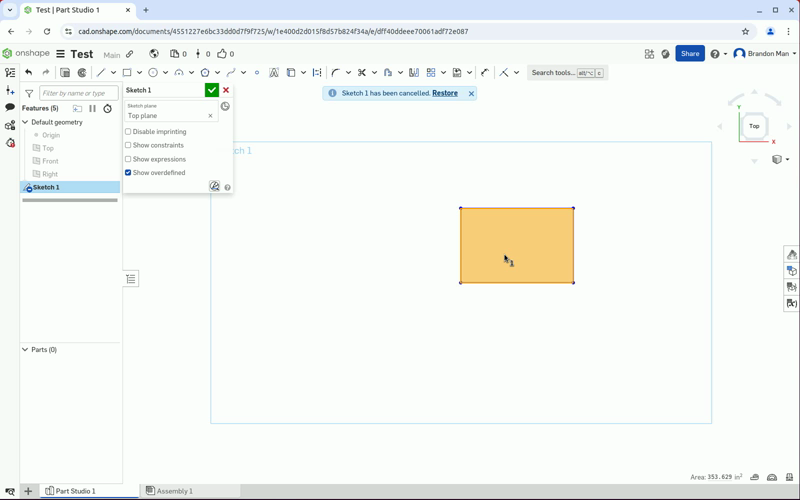
mouse_move(73, 352)
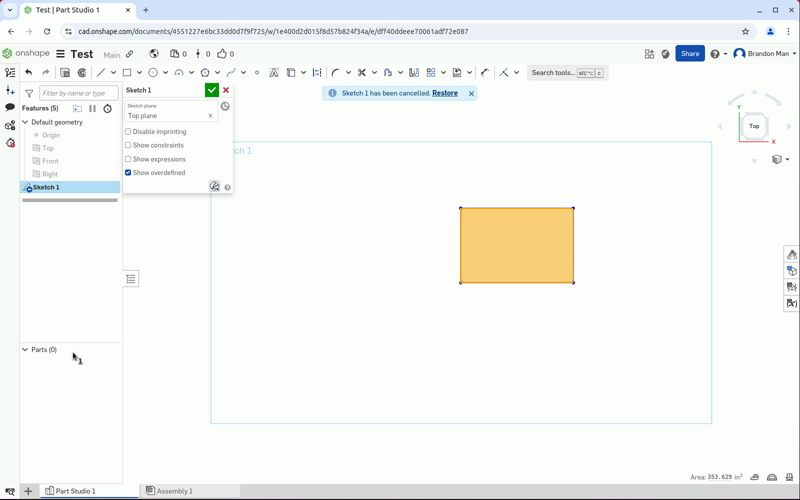
key(shift+y)
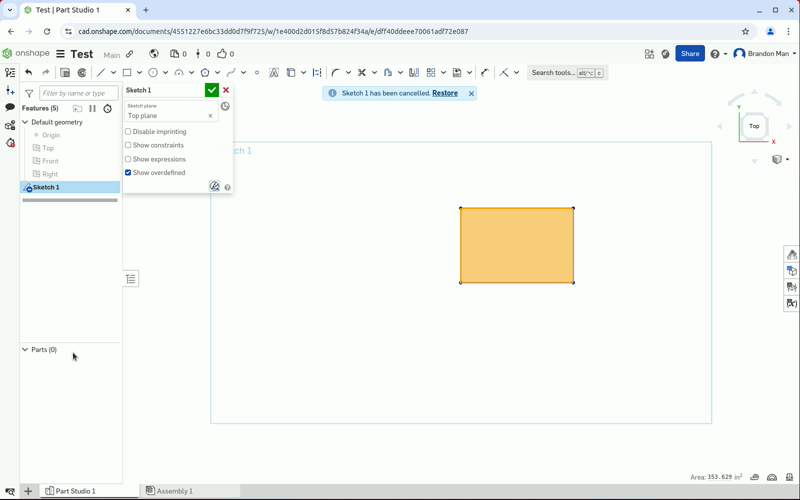
key(shift+e)
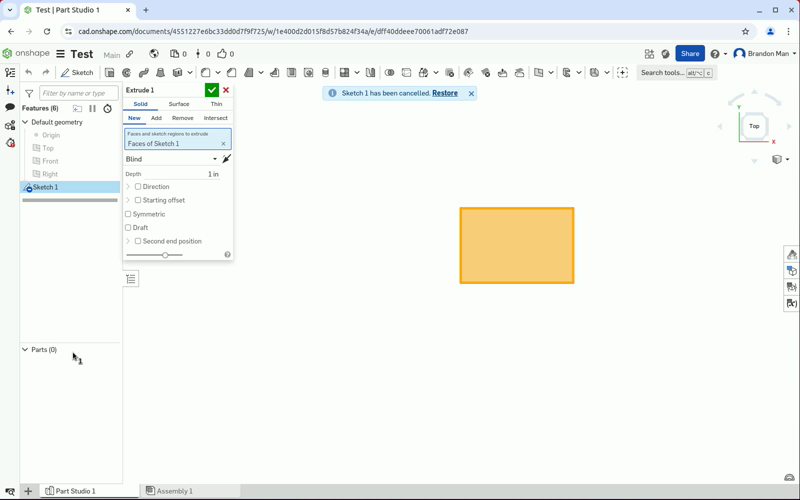
mouse_move(143, 106)
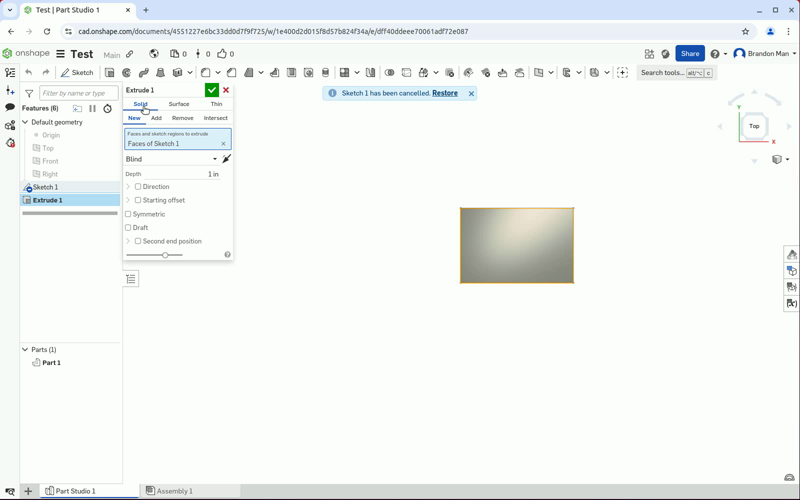
click(143, 106)
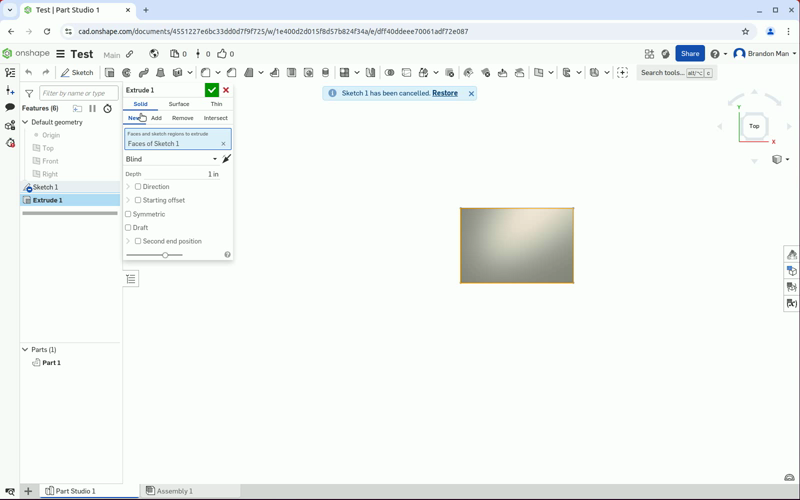
mouse_move(137, 120)
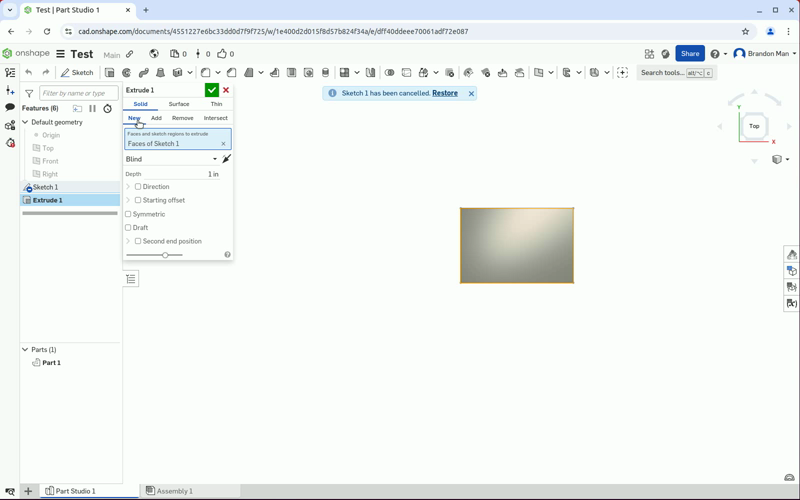
click(137, 120)
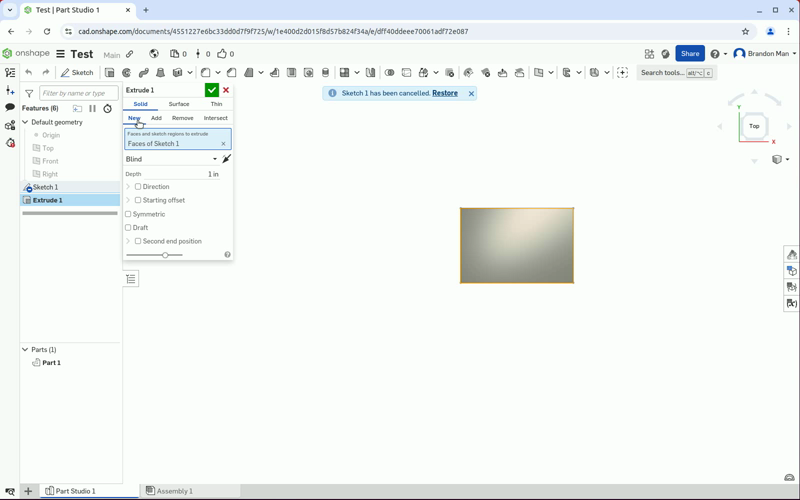
key(tab, 4)
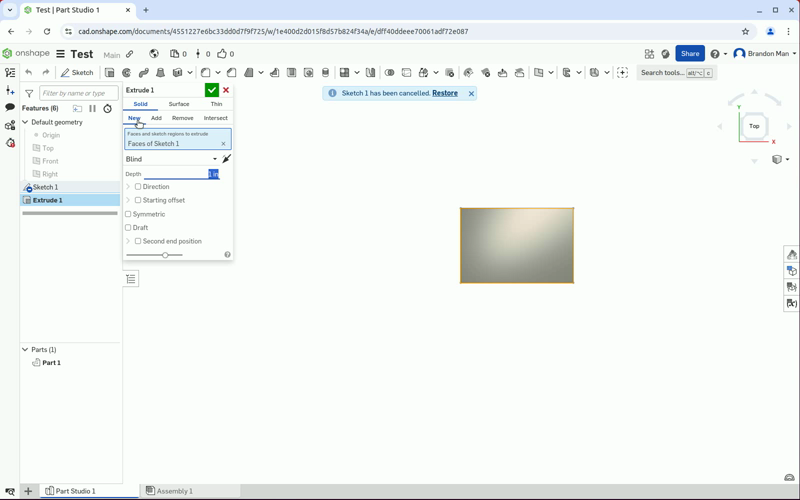
text(15.405)
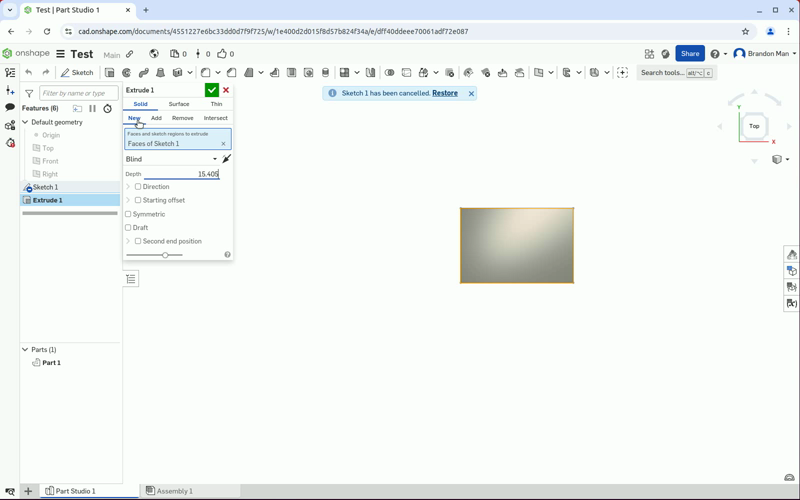
key(enter)
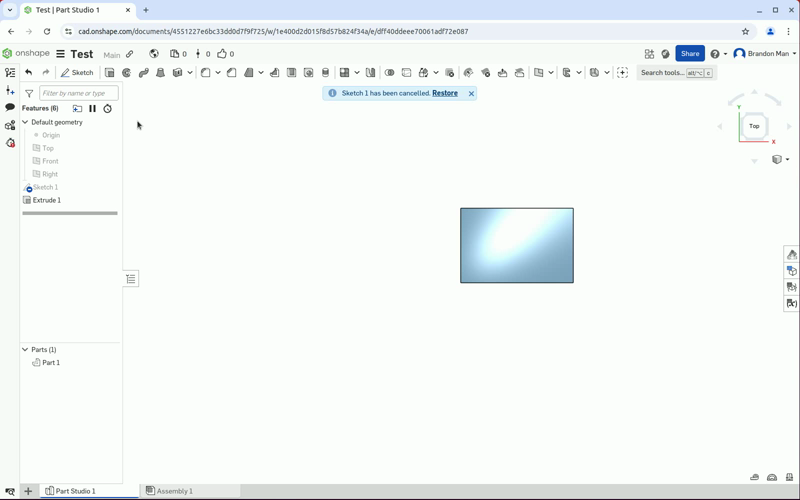
key(shift+h)
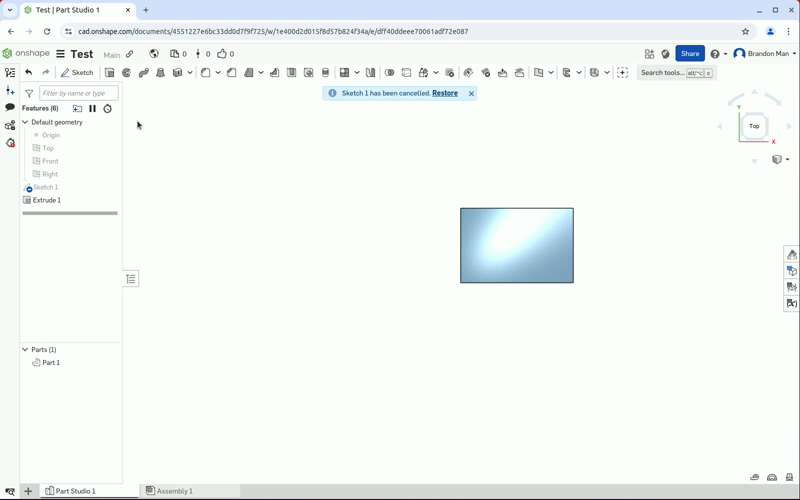
key(shift+h)
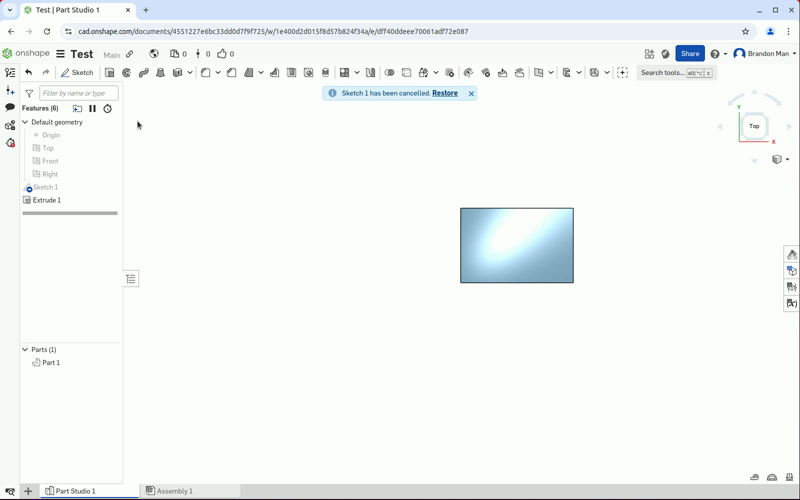
mouse_move(73, 189)
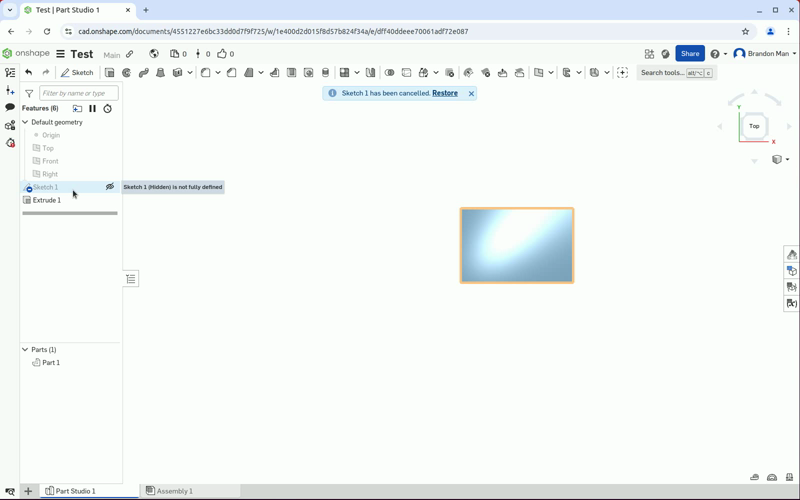
click(73, 189)
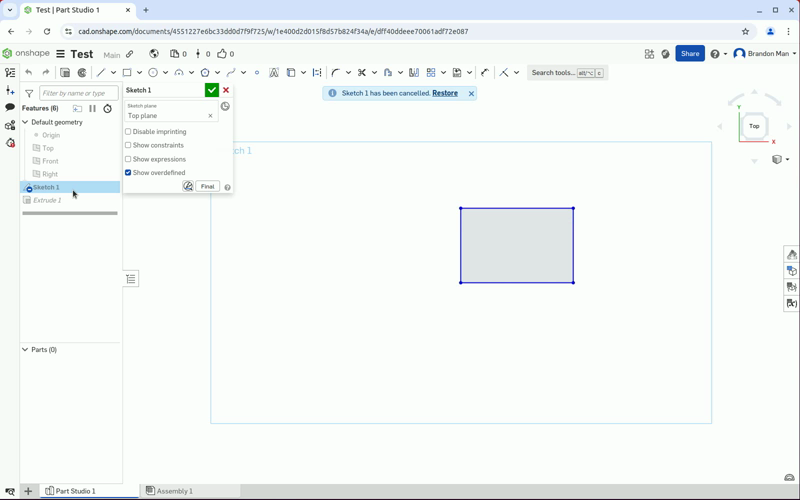
mouse_move(229, 92)
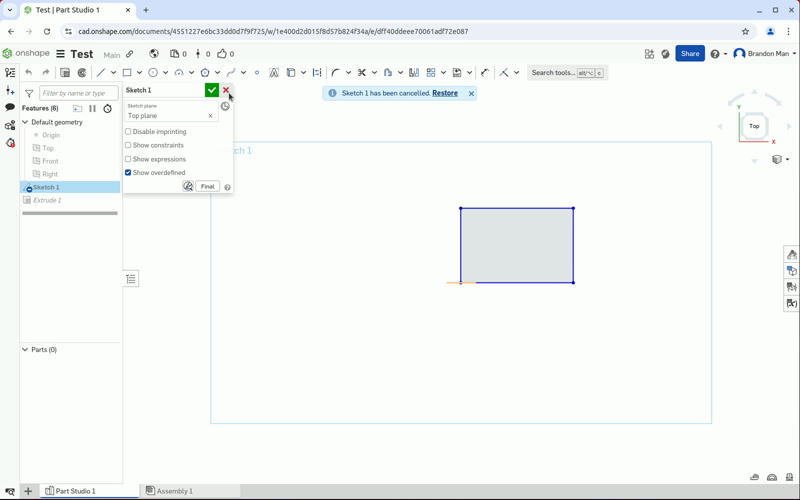
click(229, 92)
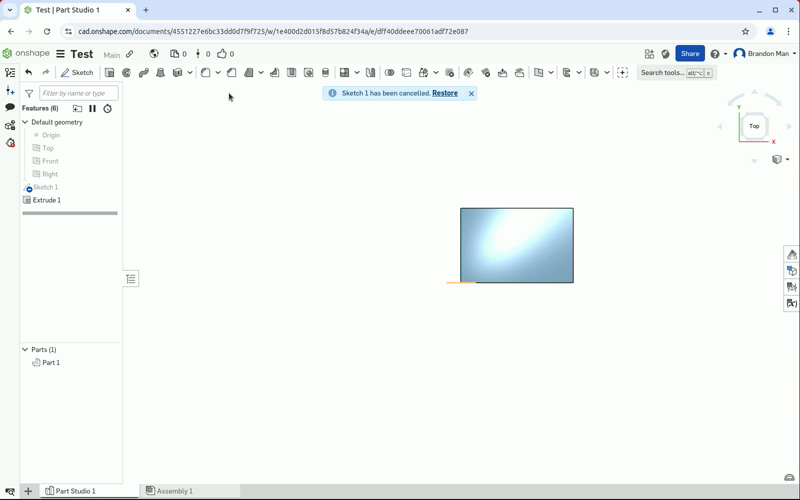
mouse_move(73, 352)
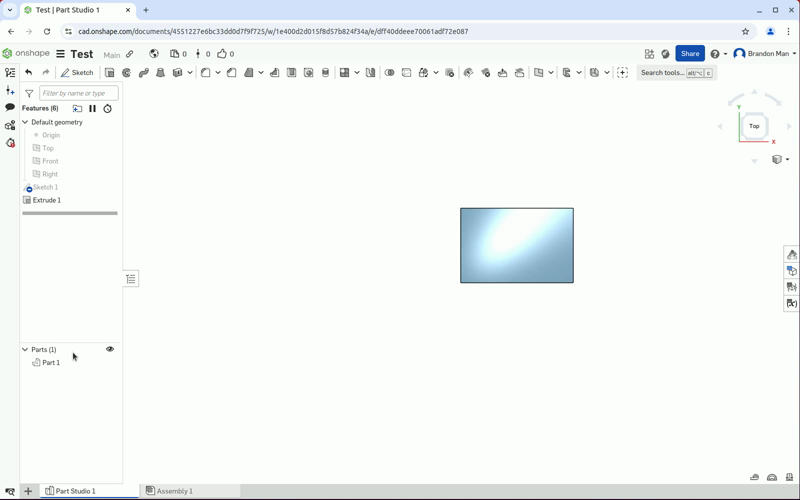
key(y)
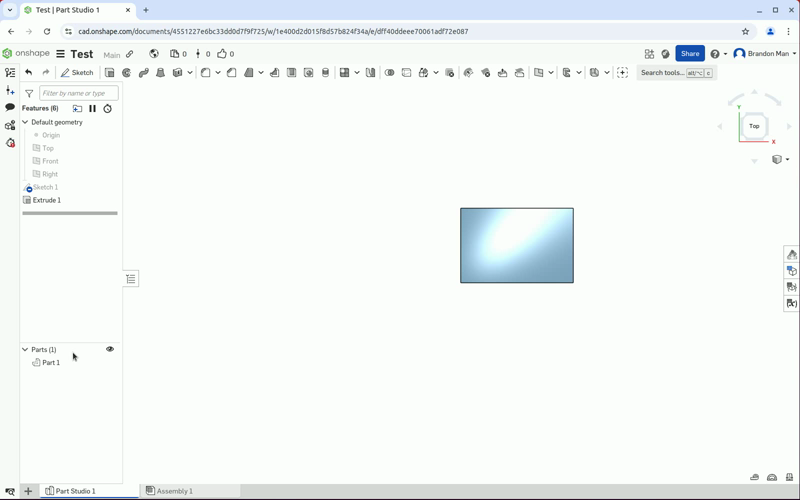
key(shift+p)
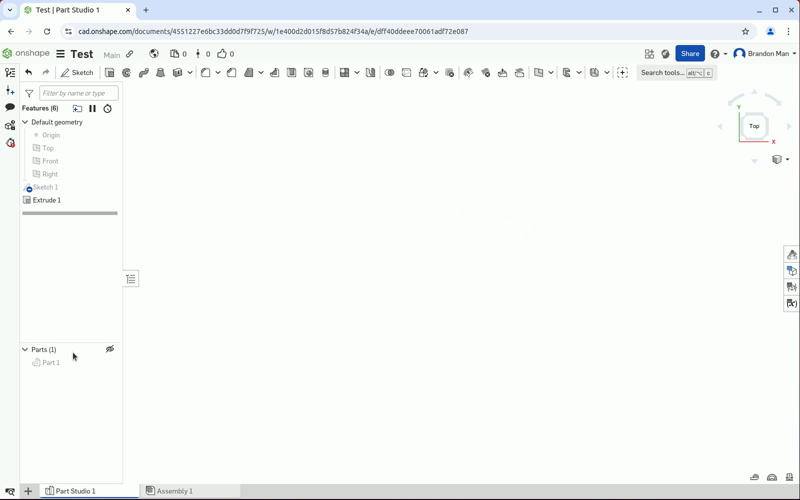
key(space)
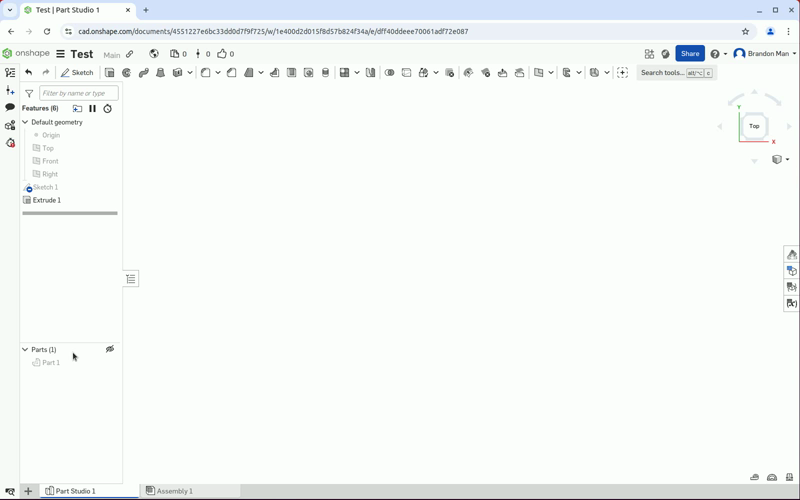
key_down(shift)
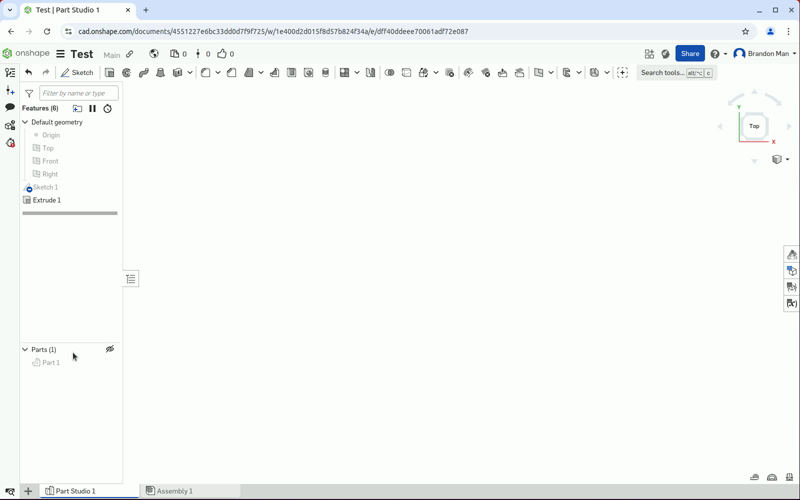
key(up)
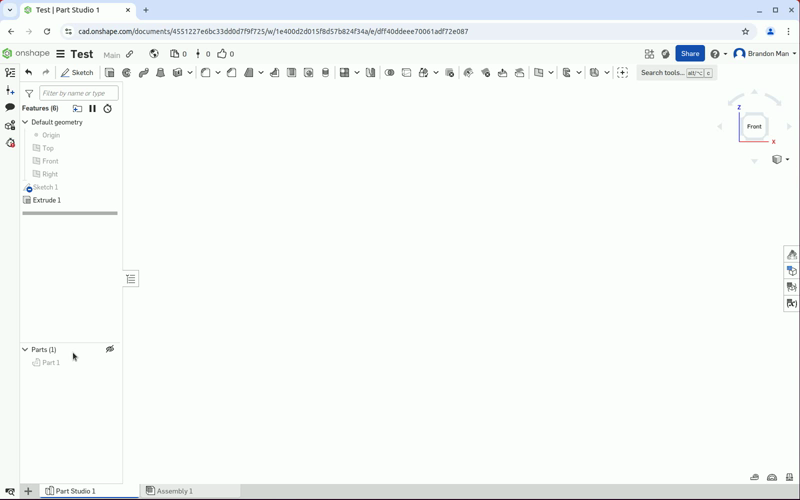
key_up(shift)
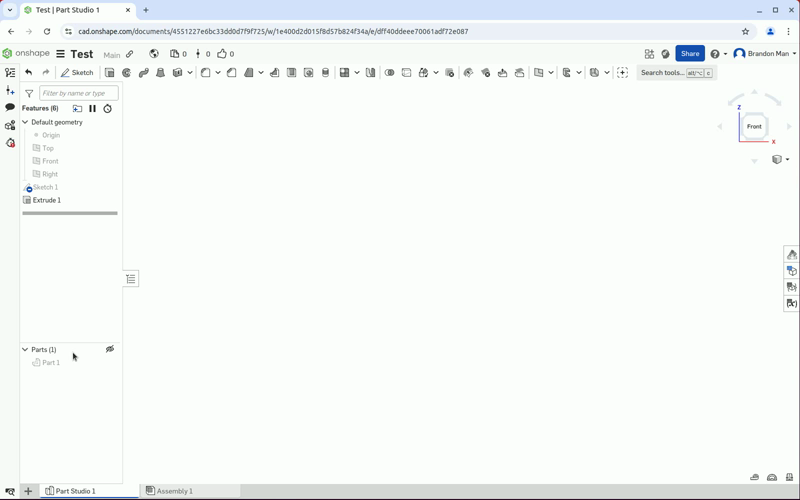
mouse_move(73, 352)
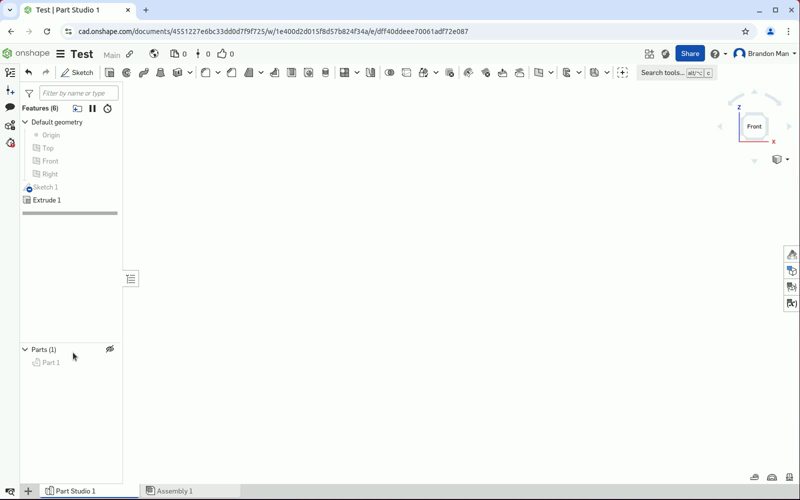
key(shift+y)
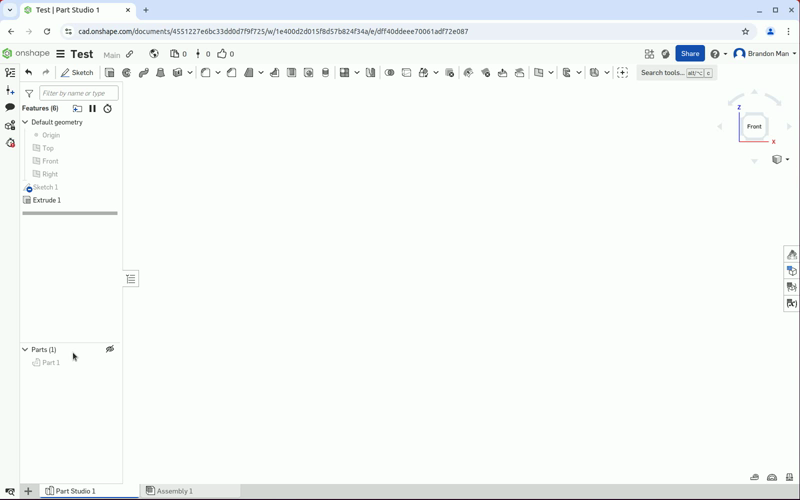
key(shift+s)
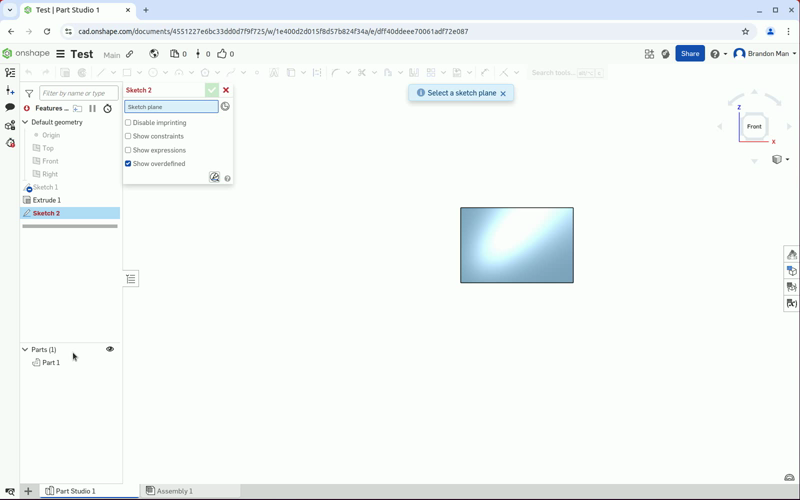
mouse_move(73, 163)
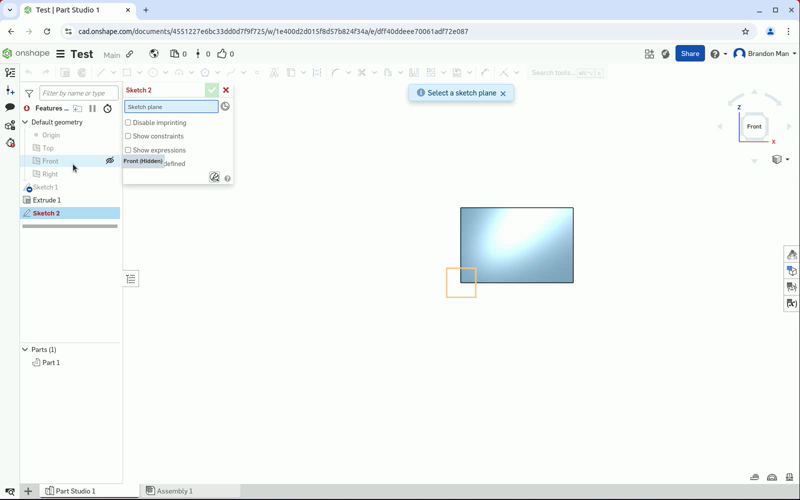
click(73, 163)
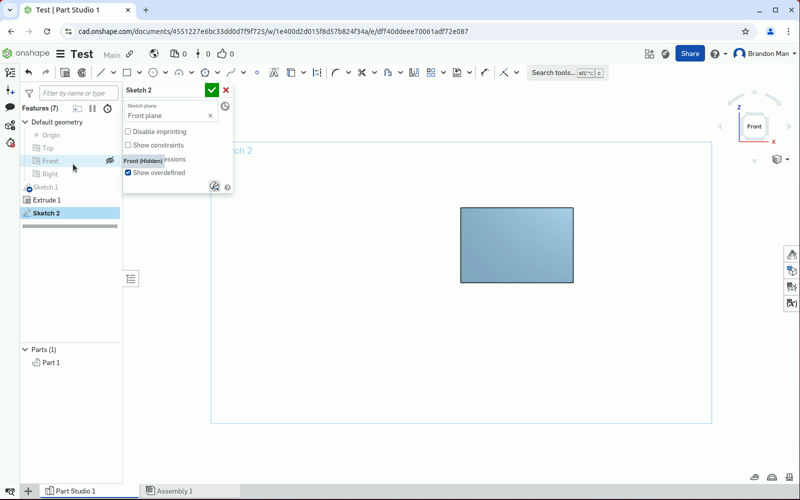
mouse_move(73, 352)
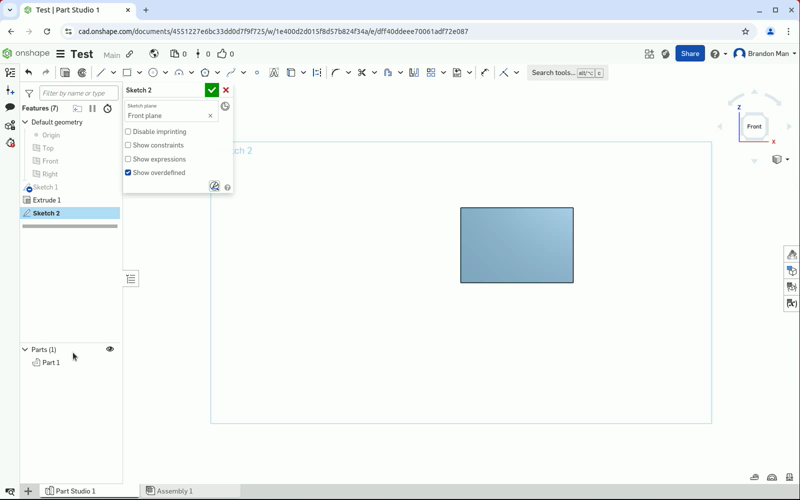
key(y)
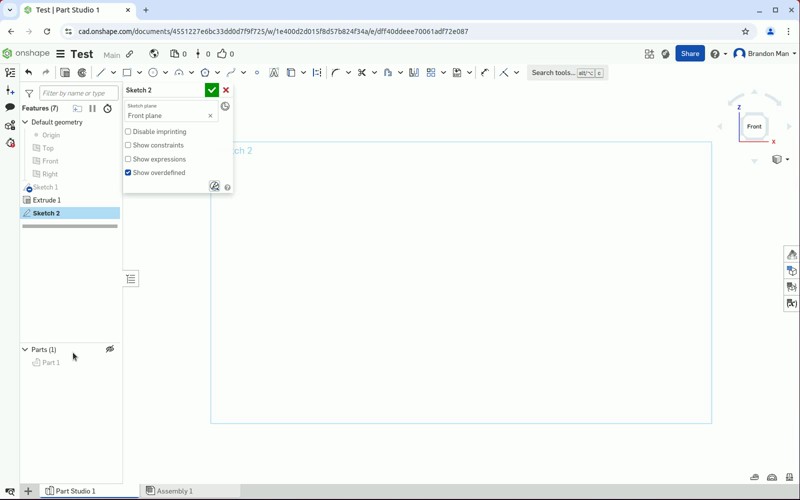
key(l)
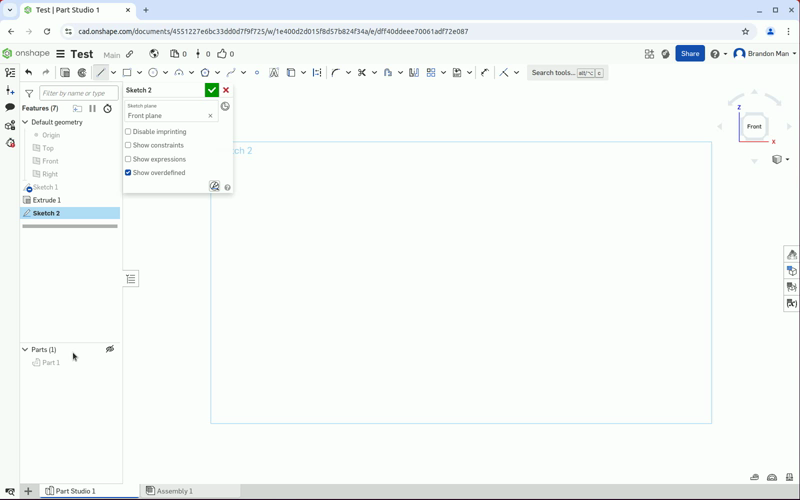
key_down(shift)
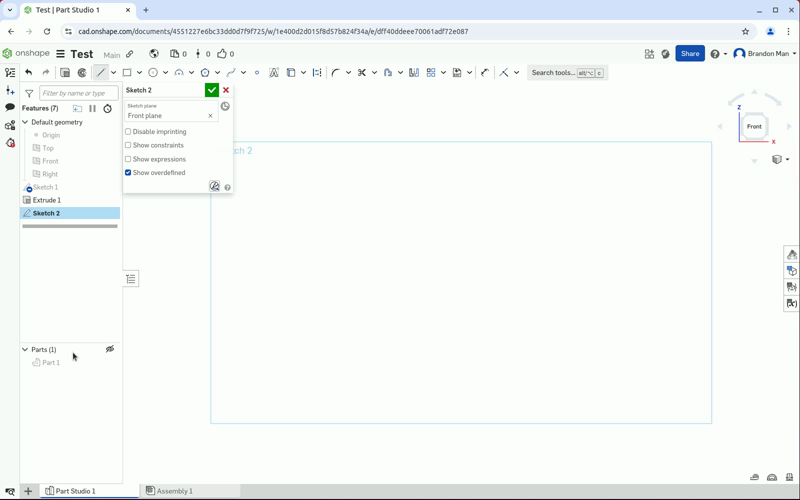
mouse_move(516, 207)
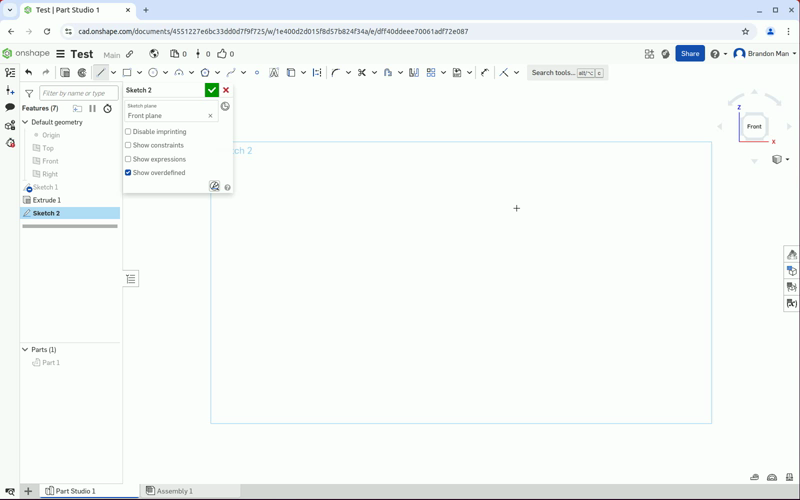
click(516, 207)
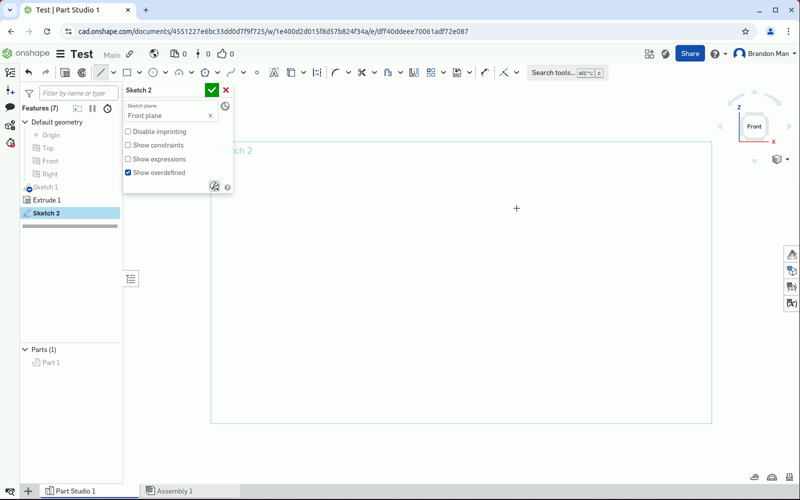
key_up(shift)
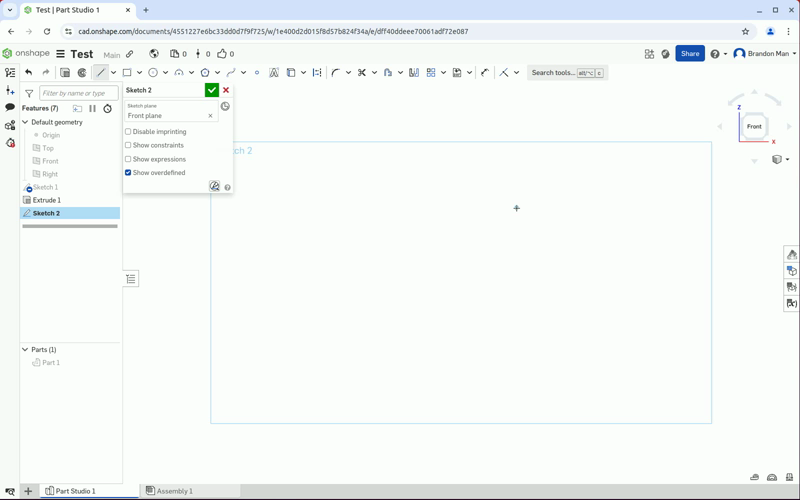
key_down(shift)
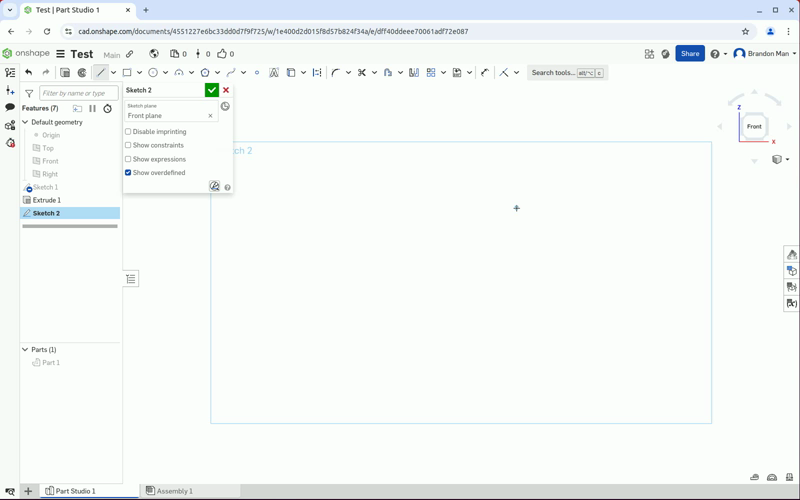
mouse_move(573, 264)
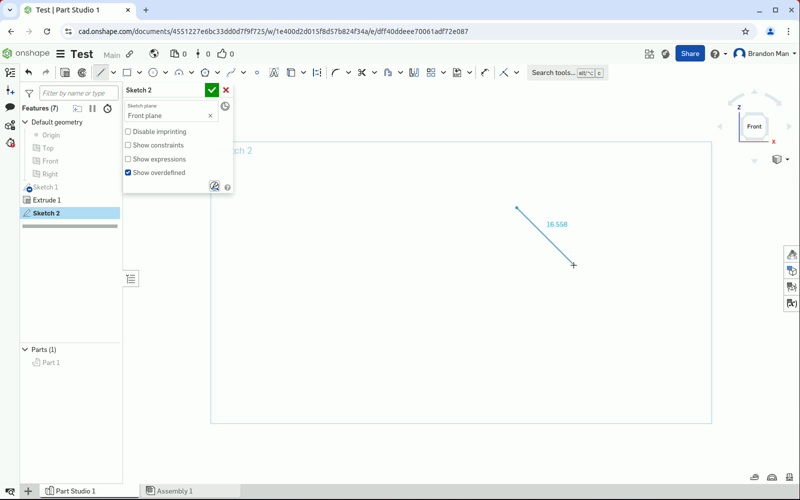
click(573, 264)
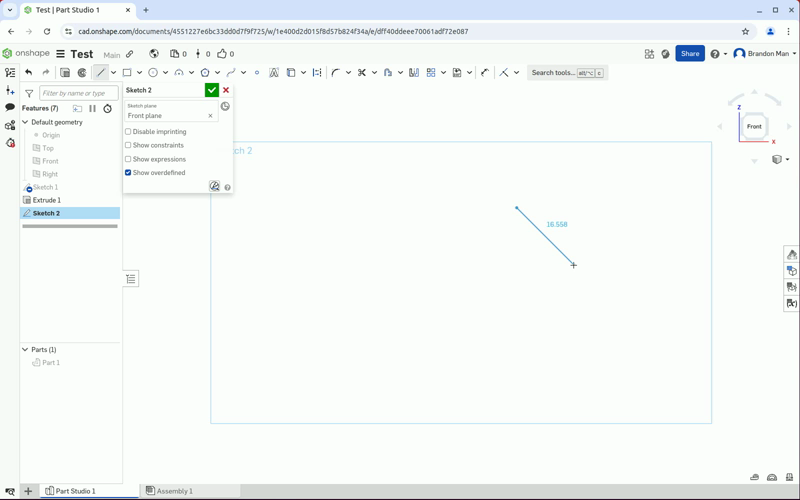
key_up(shift)
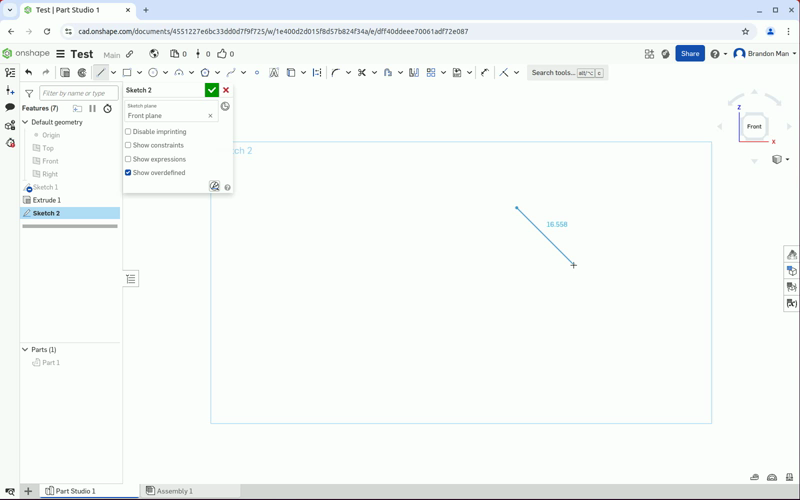
key_down(shift)
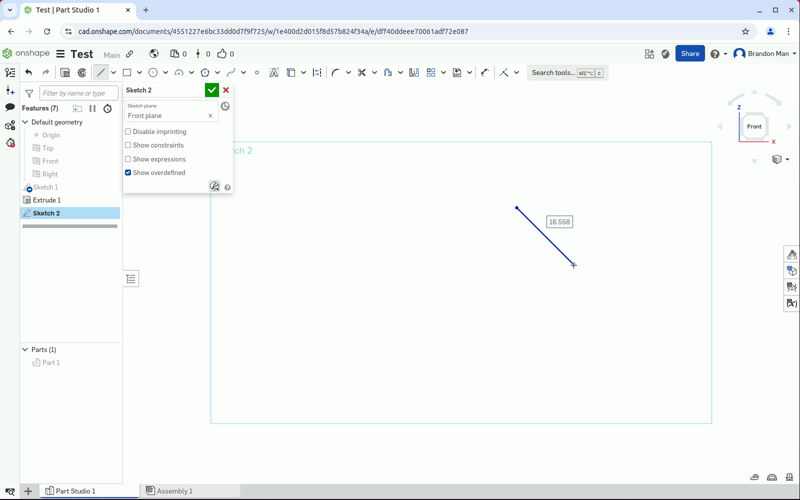
mouse_move(589, 264)
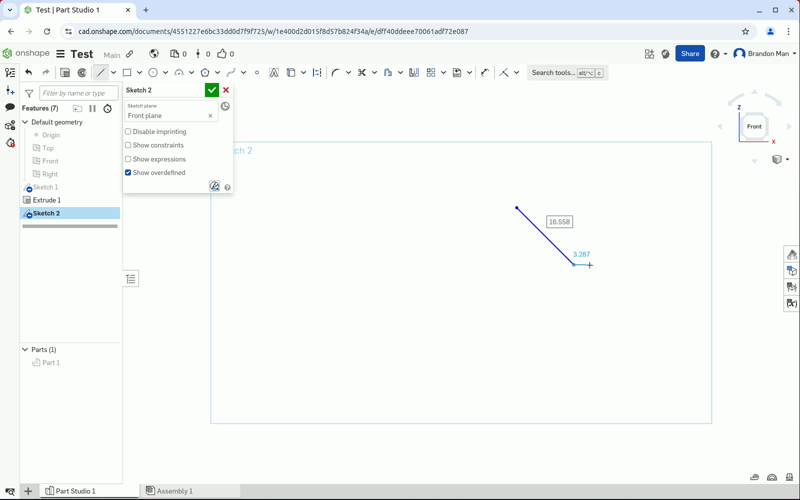
mouse_move(573, 207)
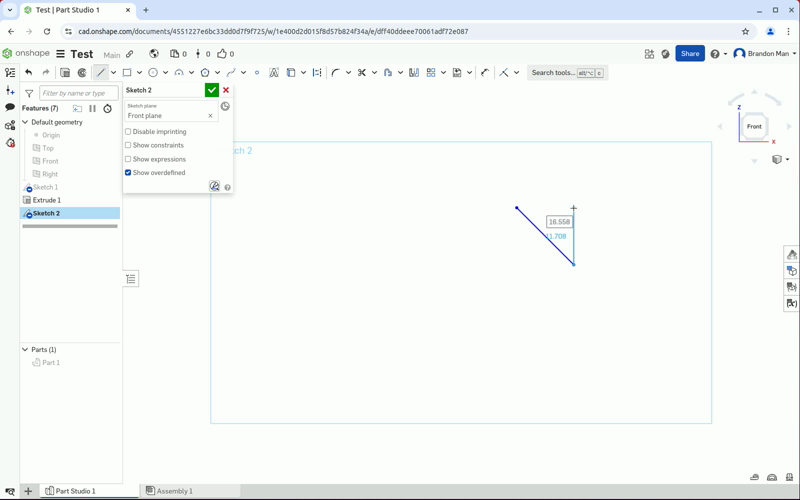
click(573, 207)
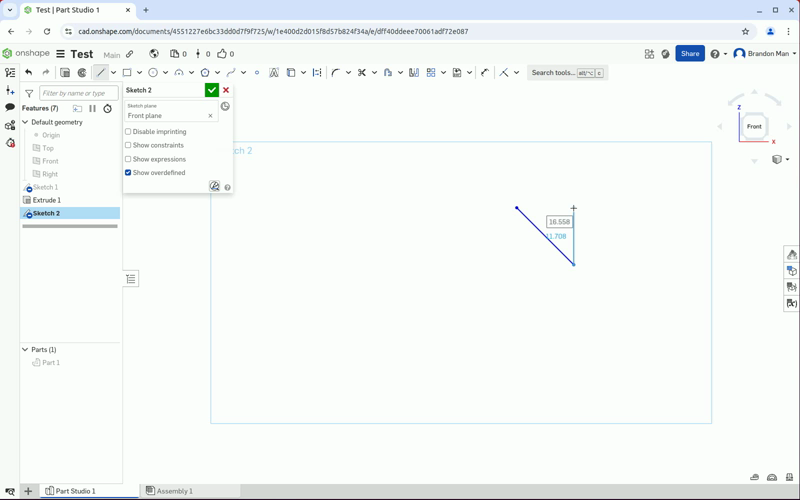
key_up(shift)
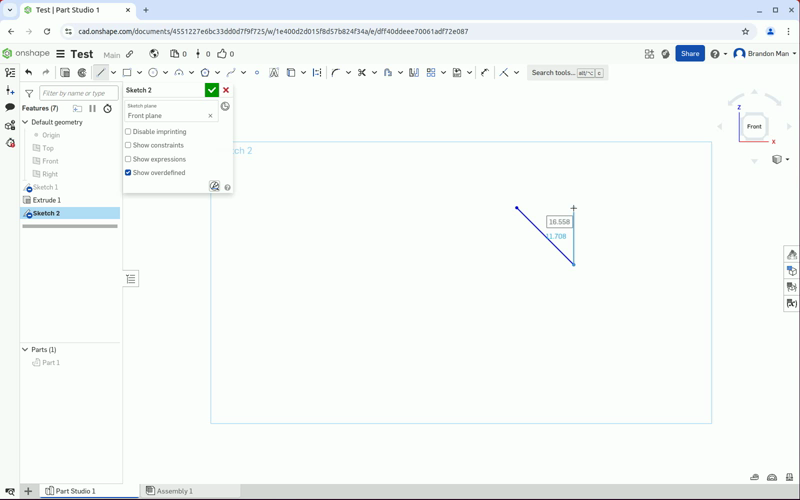
mouse_move(589, 207)
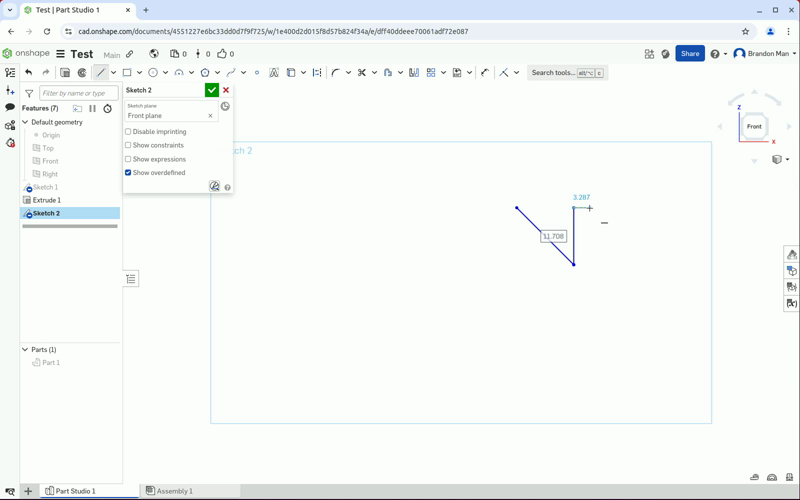
key_down(shift)
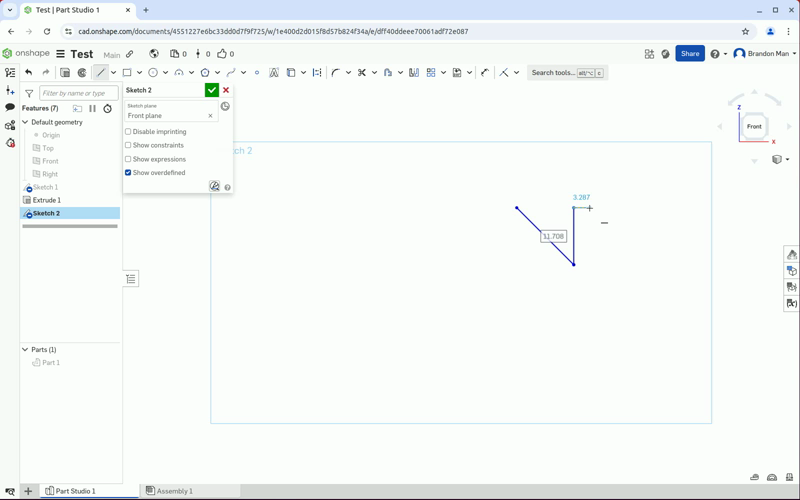
mouse_move(516, 207)
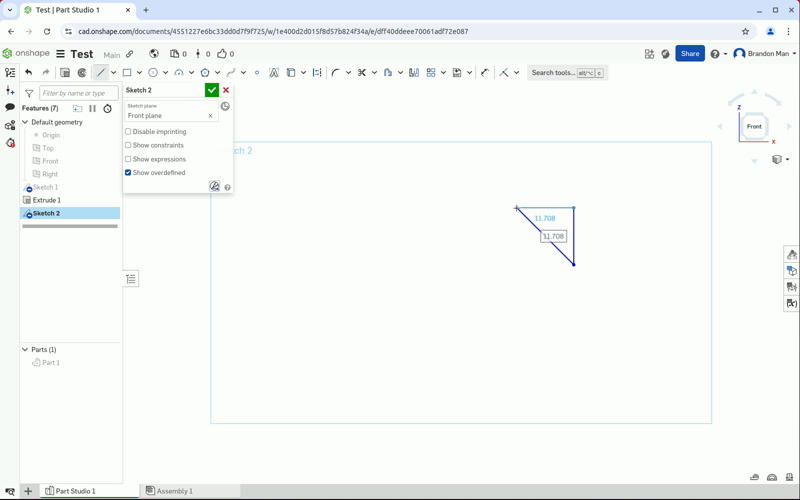
key_up(shift)
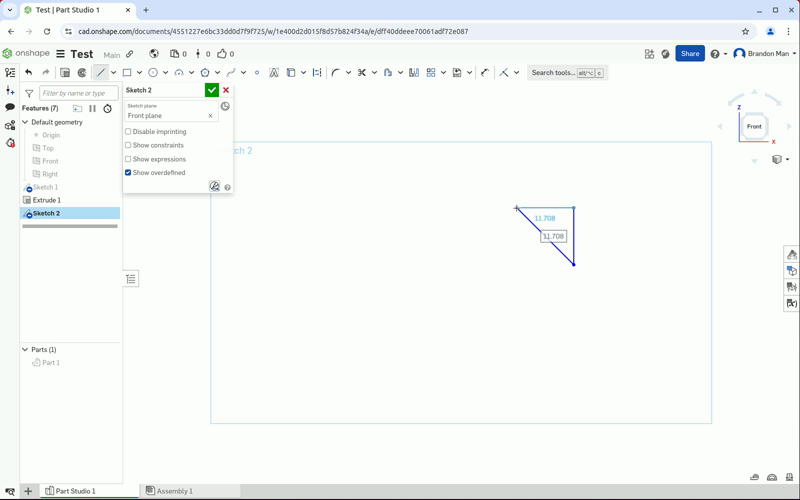
click(516, 207)
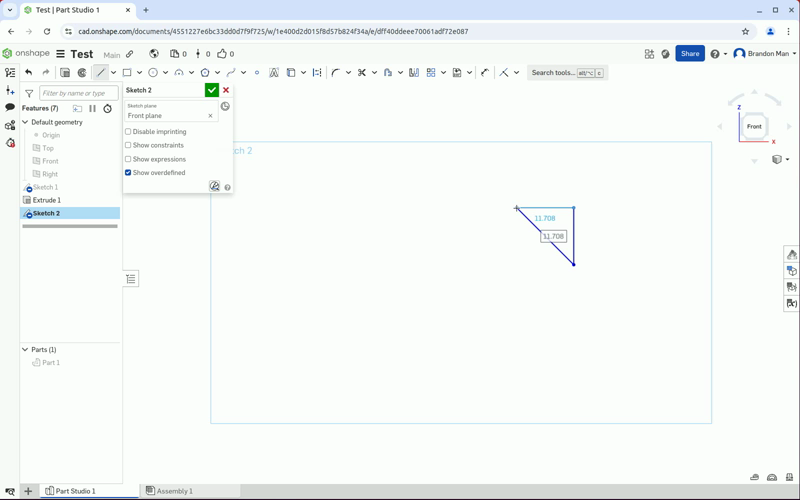
key(esc)
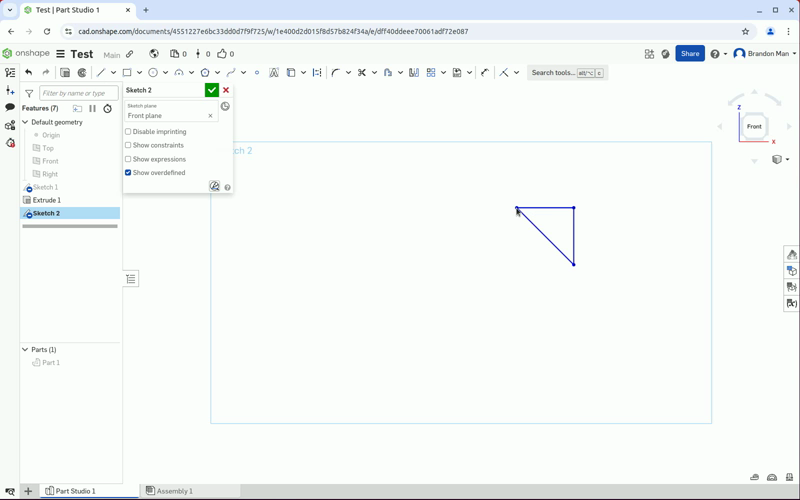
mouse_move(569, 256)
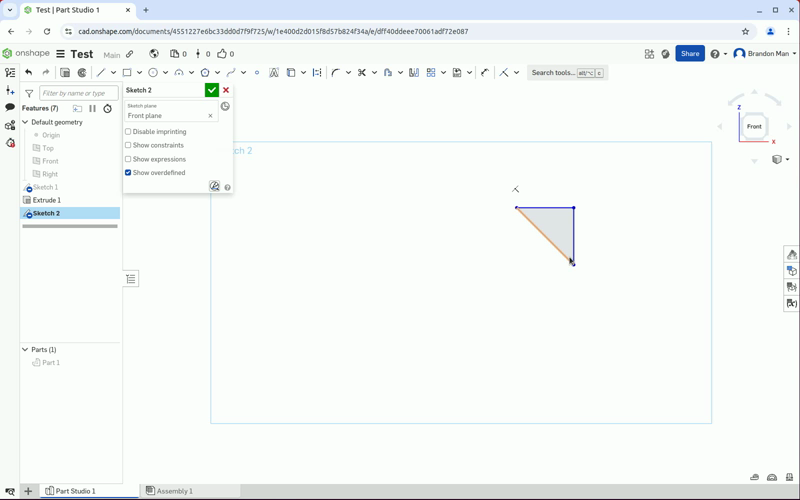
scroll(6)
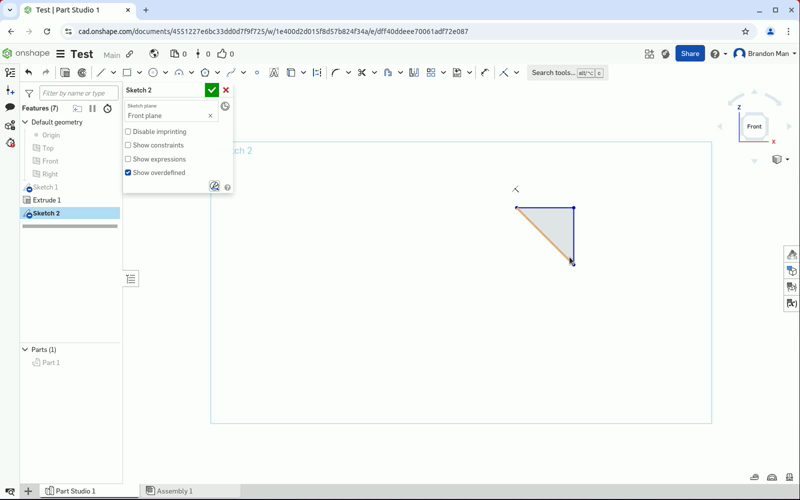
scroll(6)
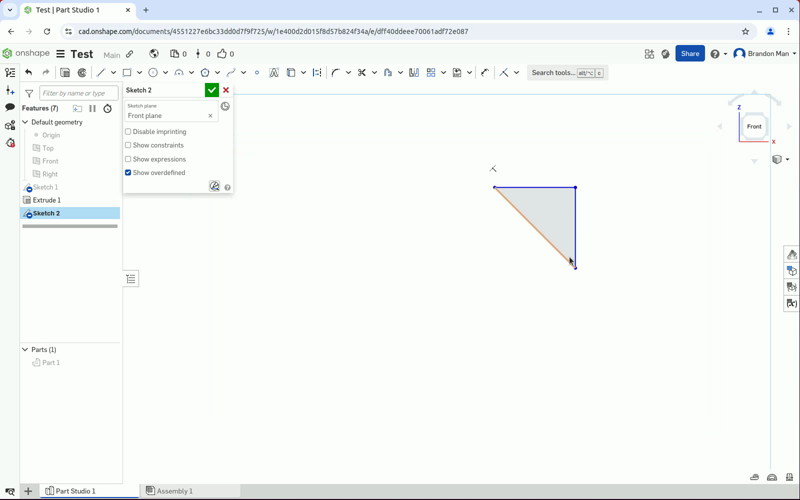
scroll(6)
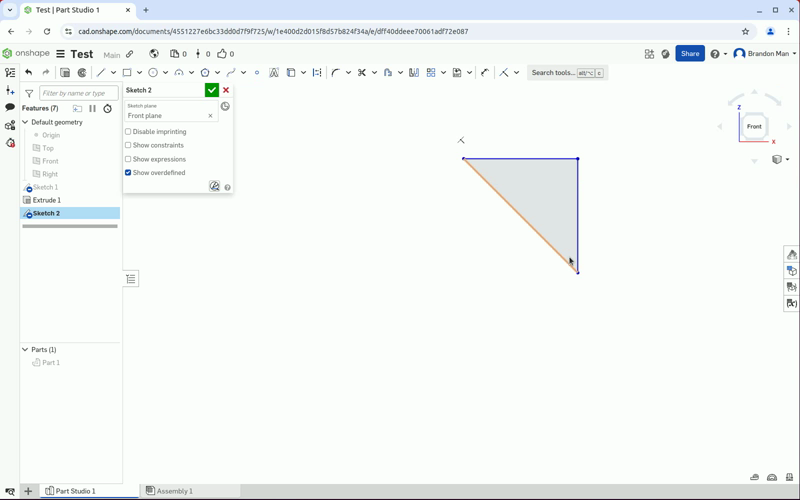
scroll(6)
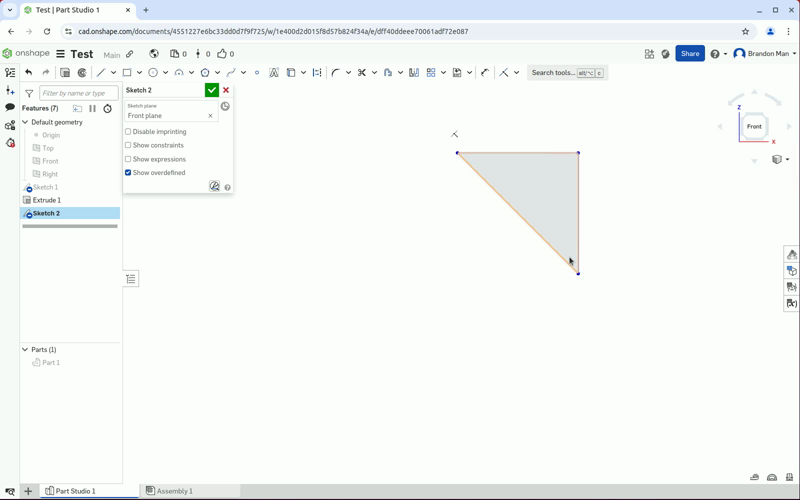
scroll(6)
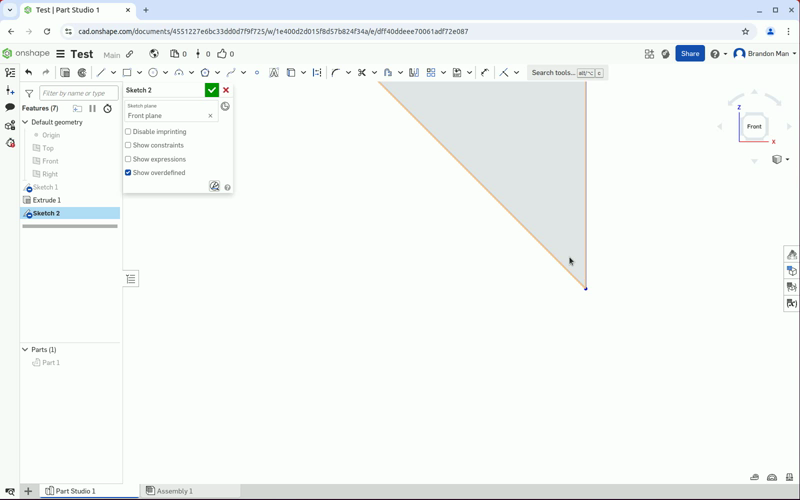
scroll(6)
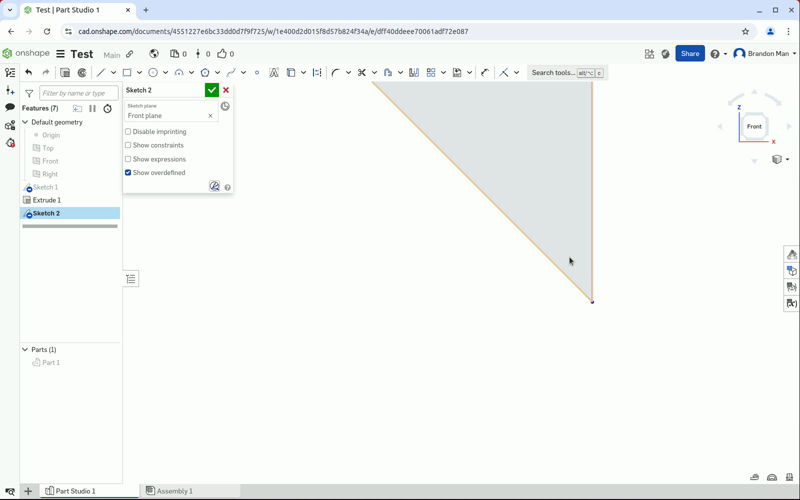
scroll(6)
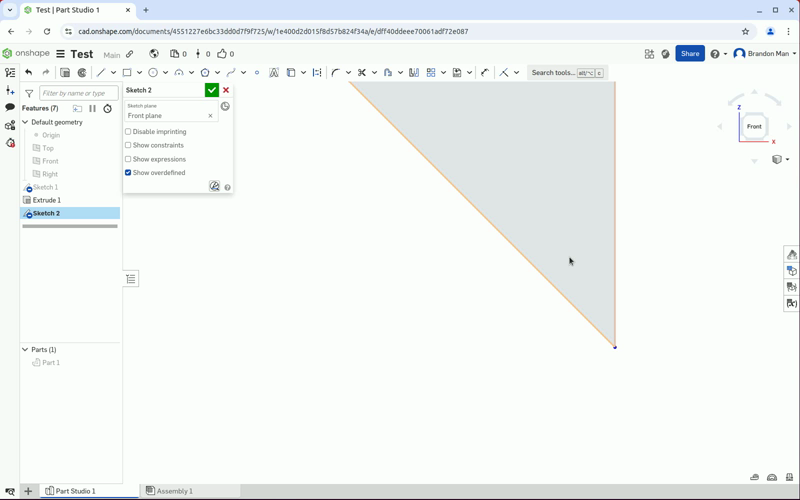
click(569, 256)
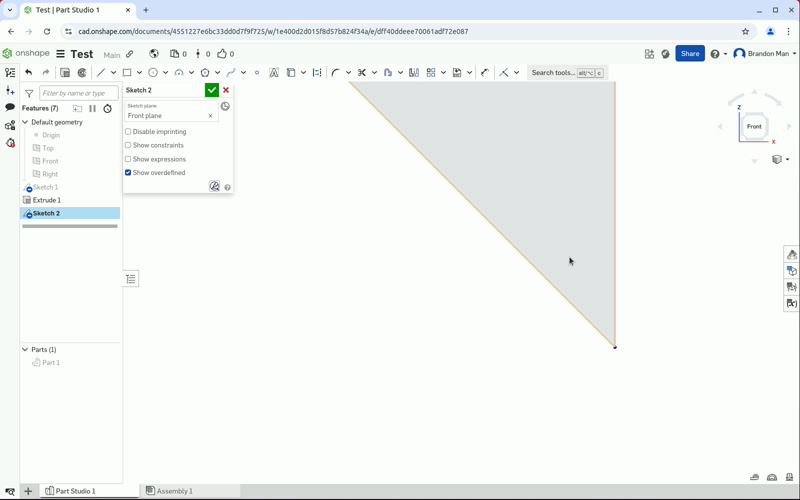
scroll(-6)
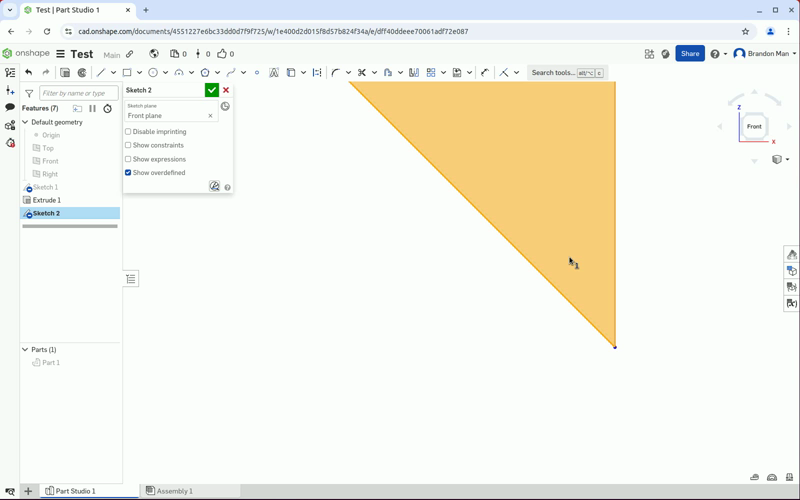
scroll(-6)
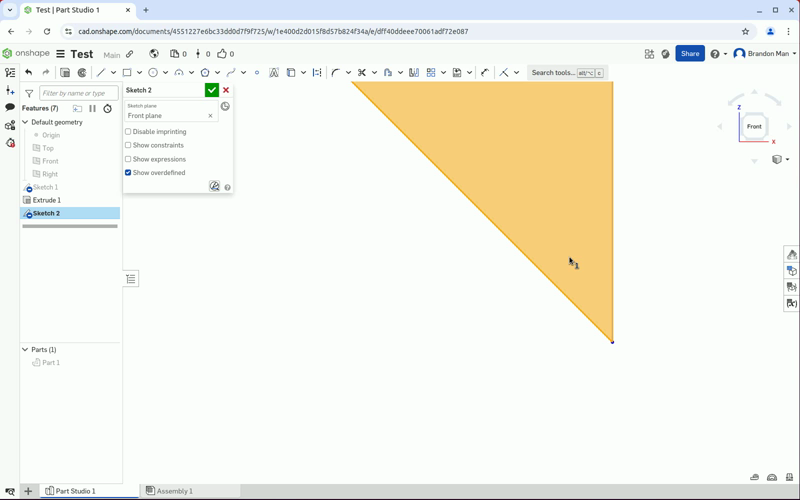
scroll(-6)
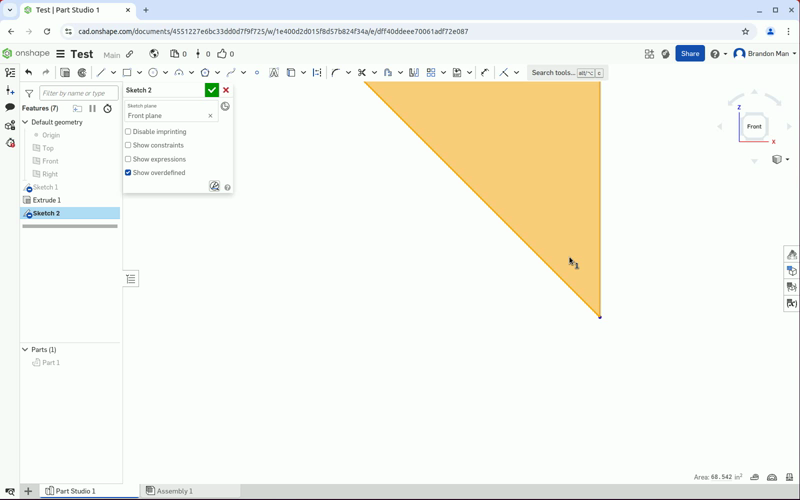
scroll(-6)
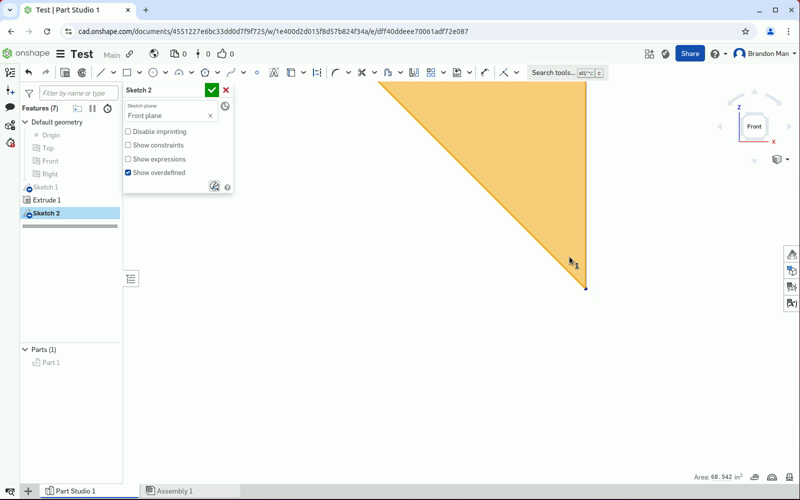
scroll(-6)
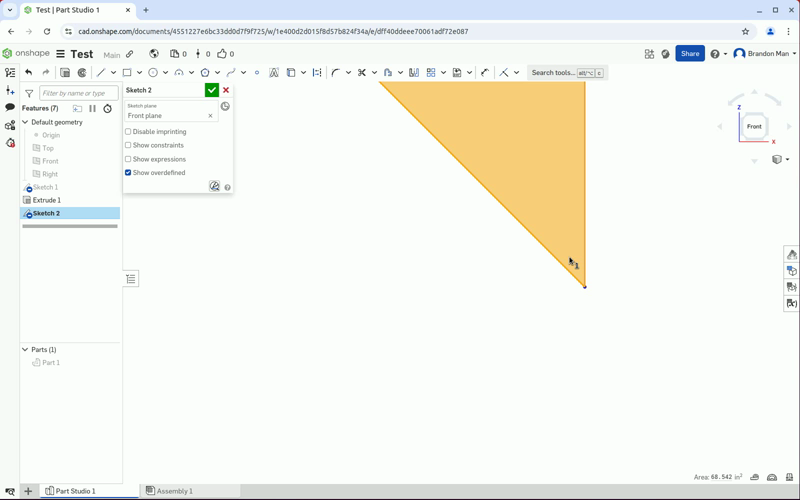
scroll(-6)
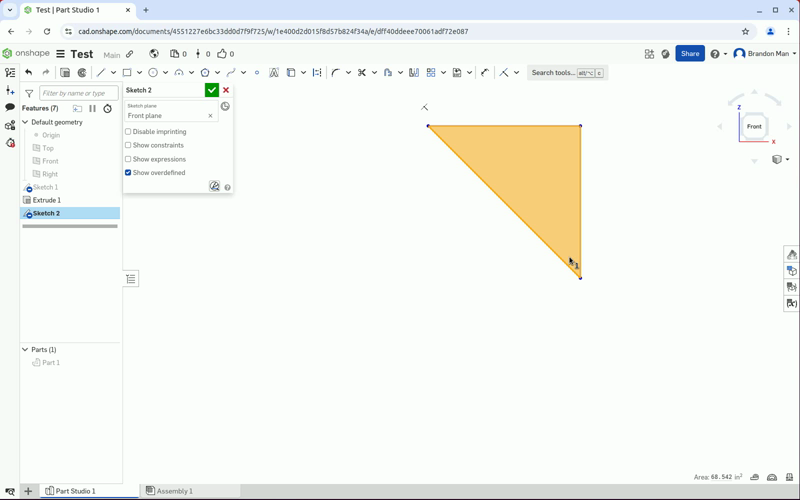
scroll(-6)
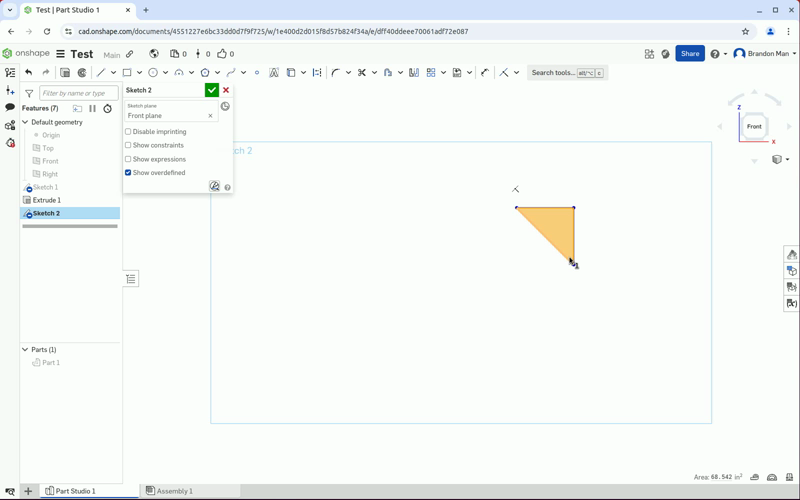
mouse_move(73, 352)
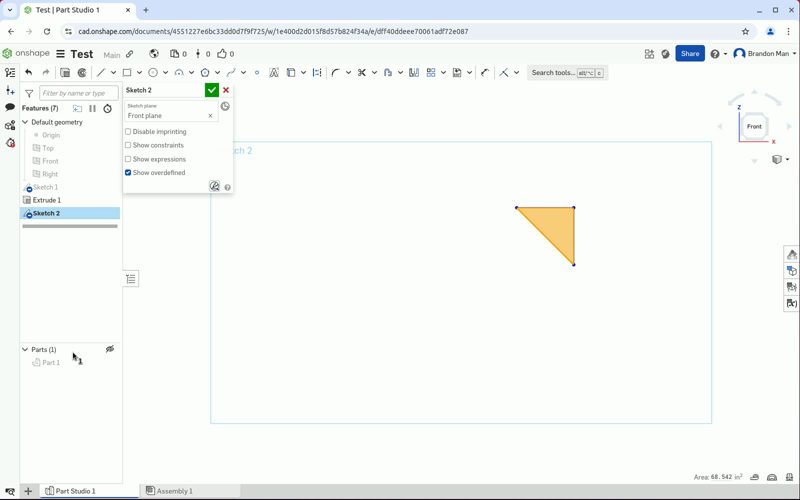
key(shift+y)
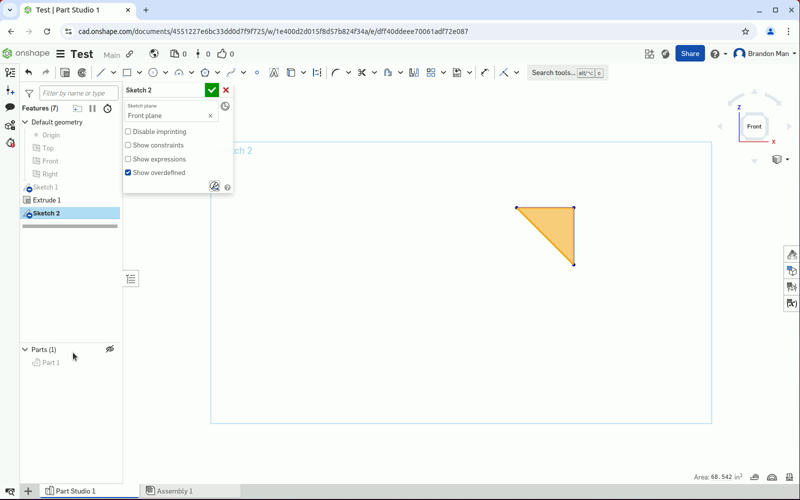
key(shift+e)
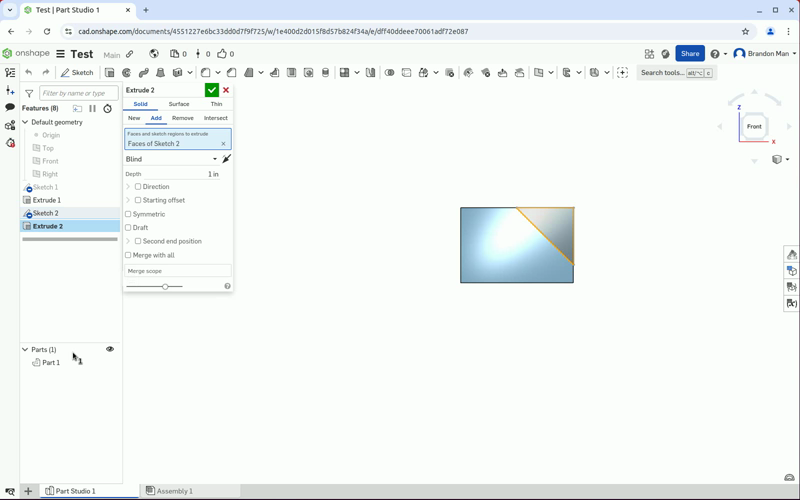
mouse_move(143, 106)
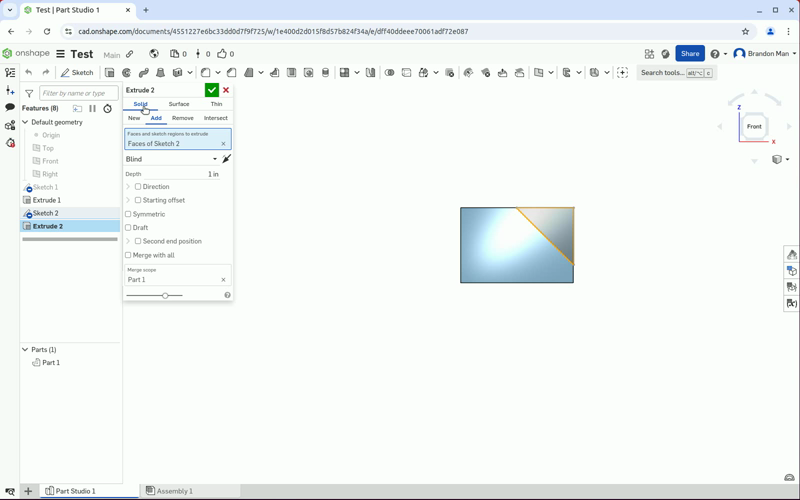
click(143, 106)
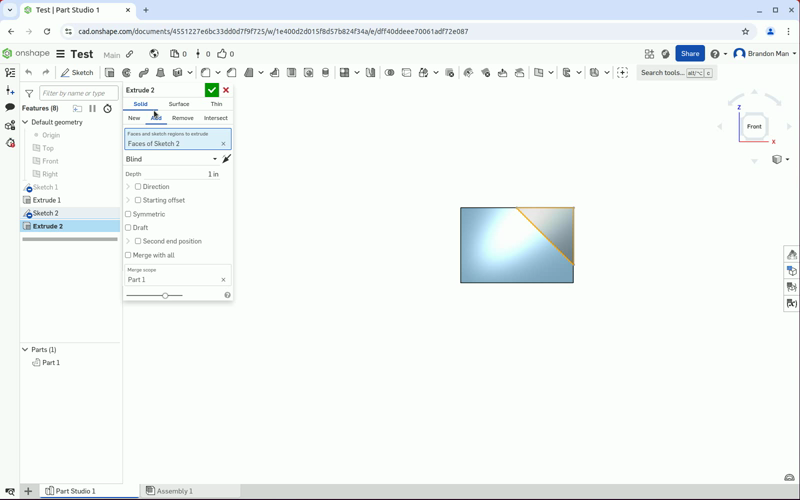
mouse_move(186, 120)
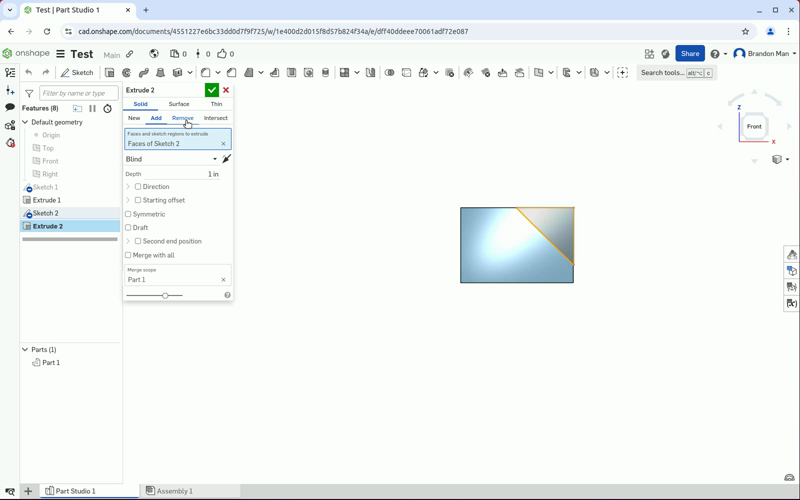
click(186, 120)
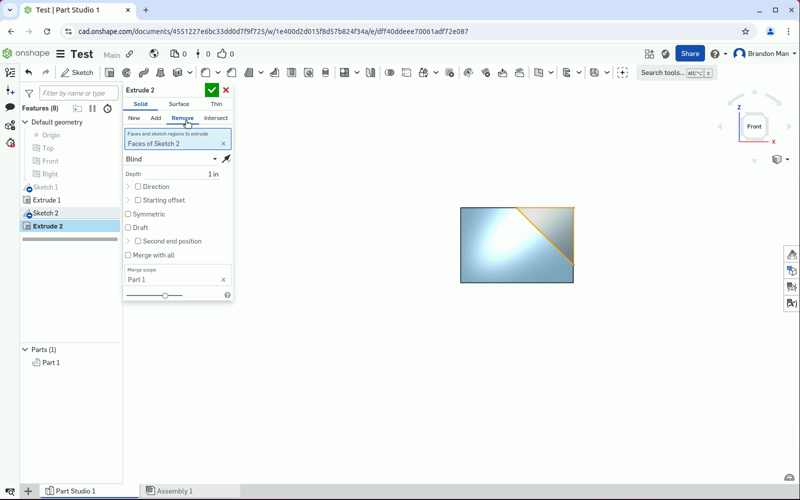
key(tab, 4)
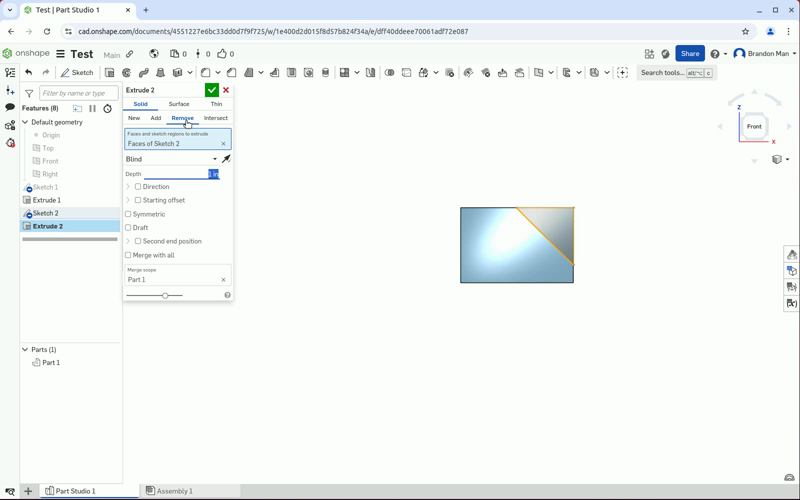
text(11.554)
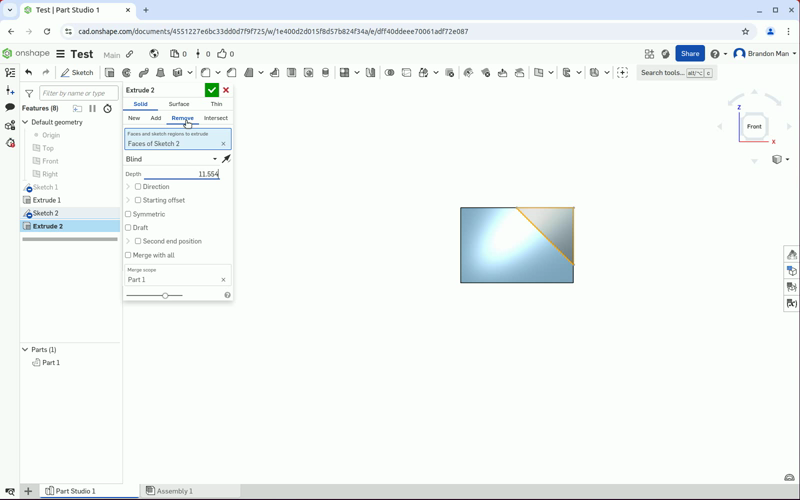
key(tab, 3)
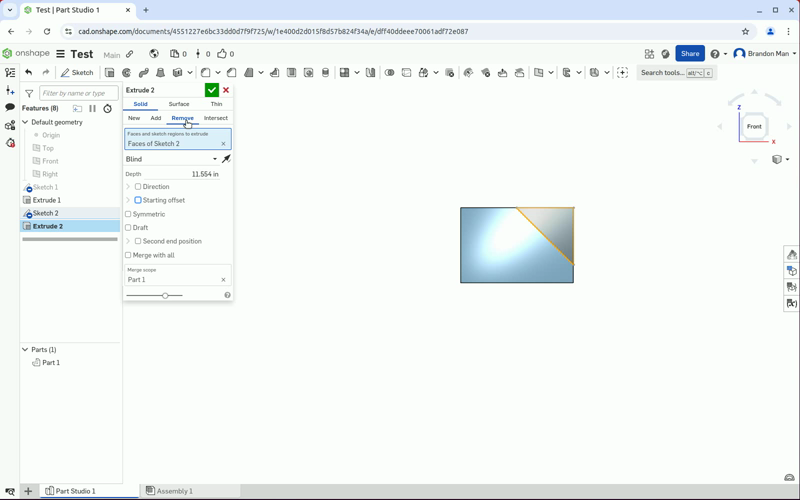
key(tab, 2)
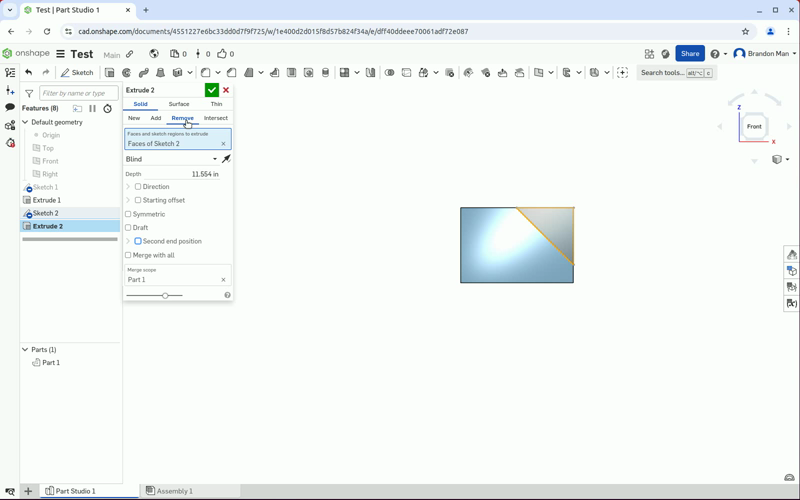
key(space)
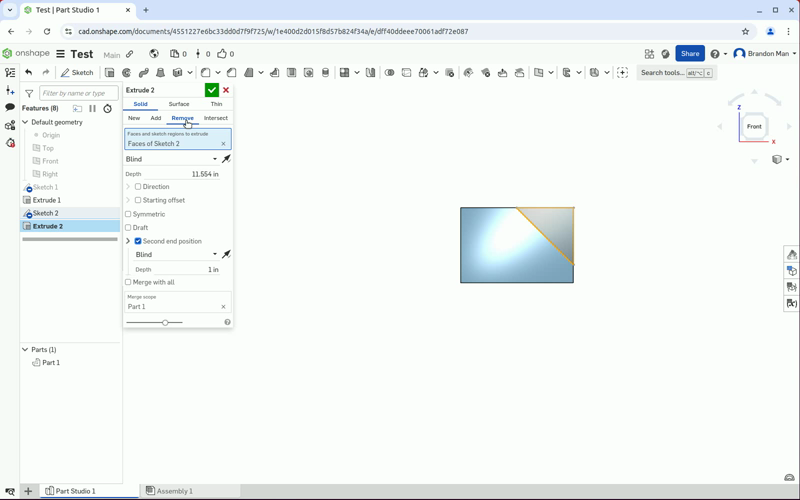
key(tab, 3)
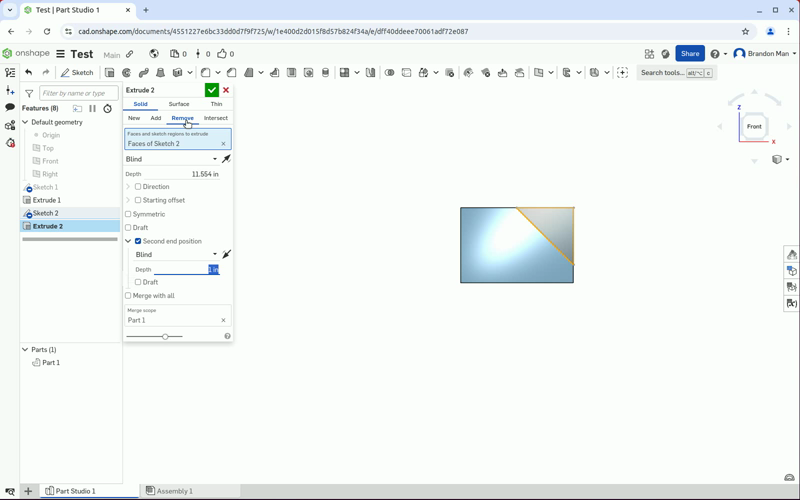
text(3.851)
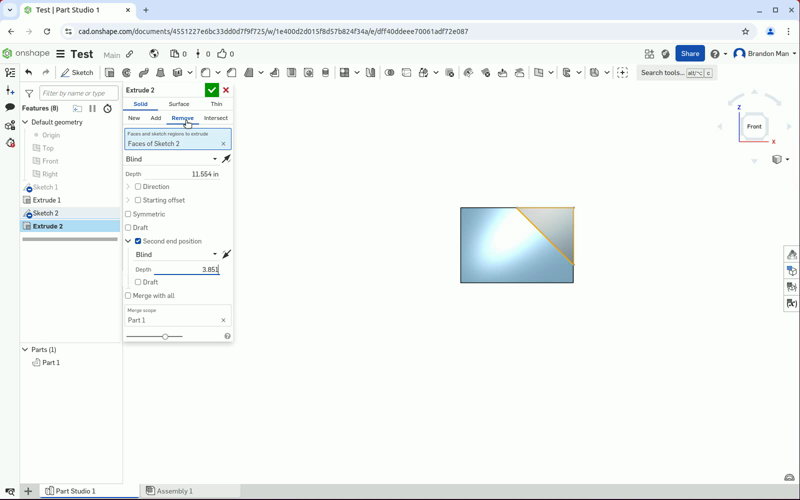
key(tab, 2)
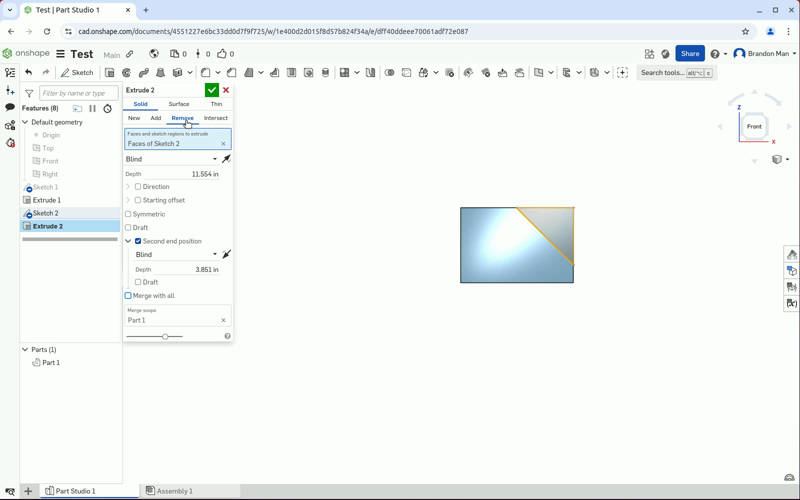
key(space)
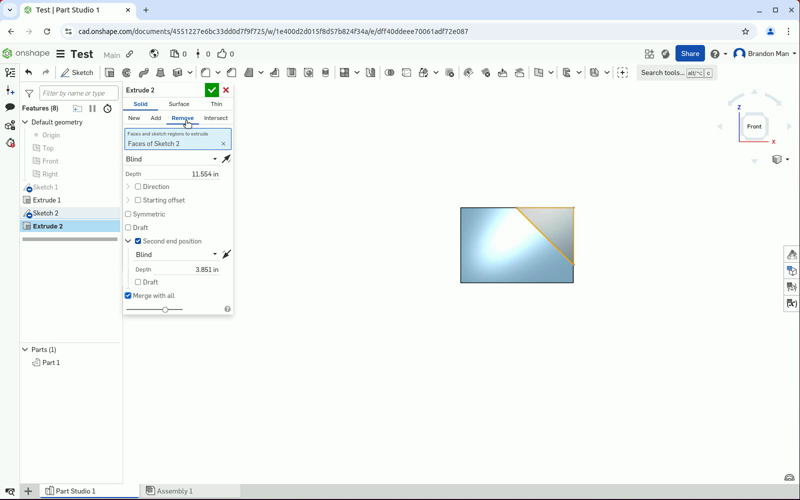
key(enter)
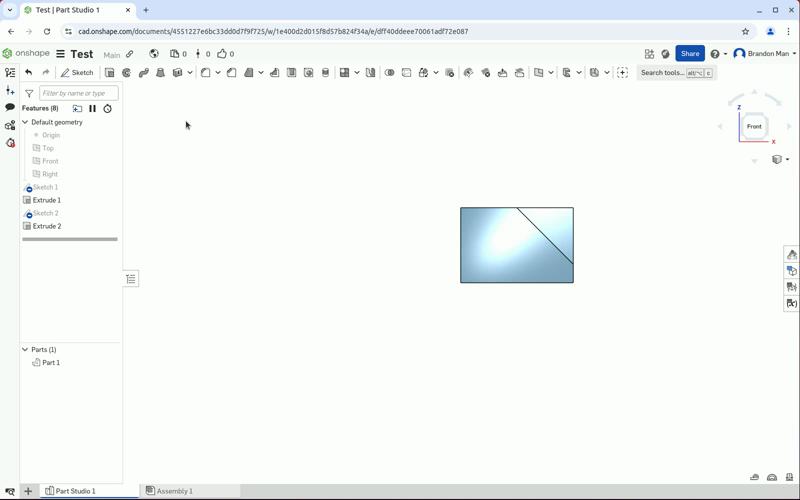
key(shift+h)
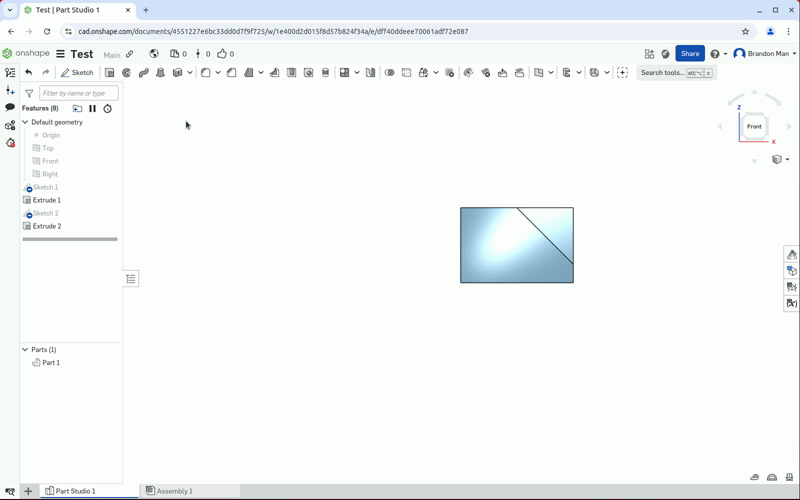
key(shift+h)
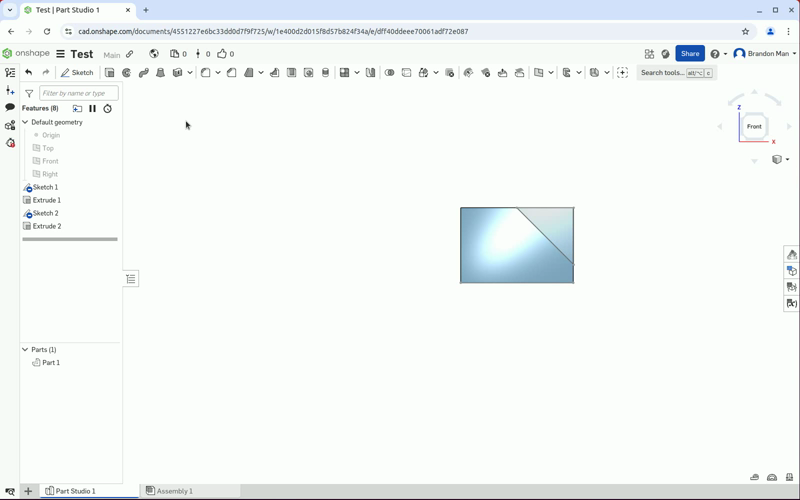
key(shift+7)
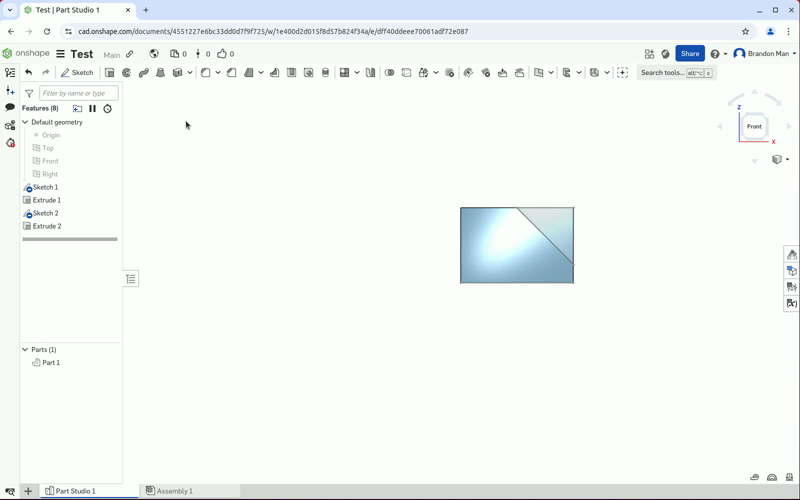
key(left, 2)
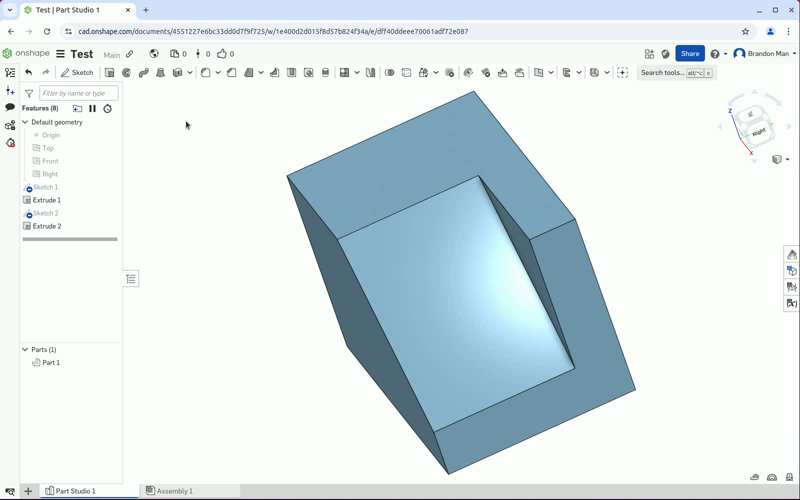
key(down, 2)
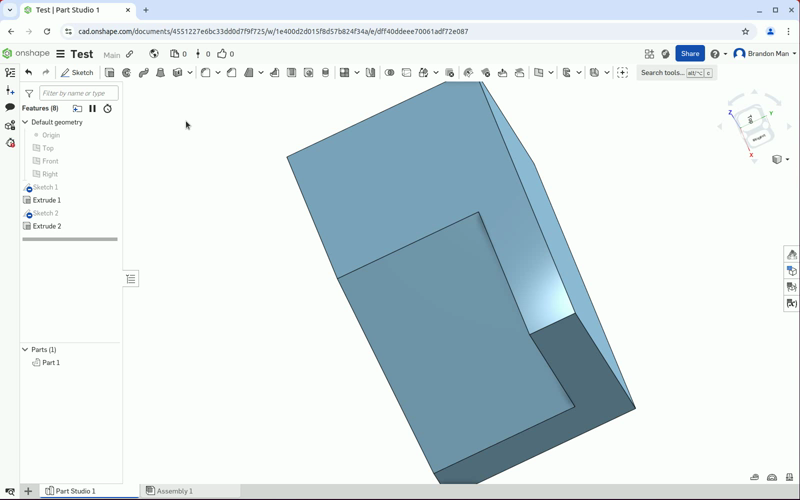
key(up, 2)
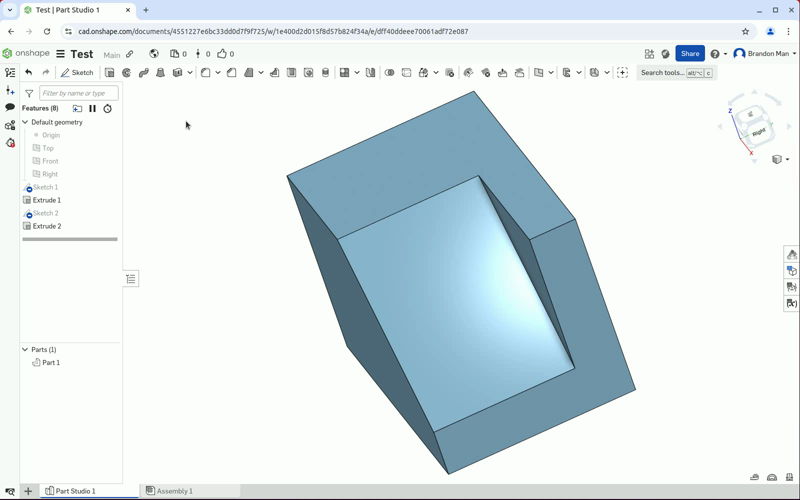
key(right, 2)
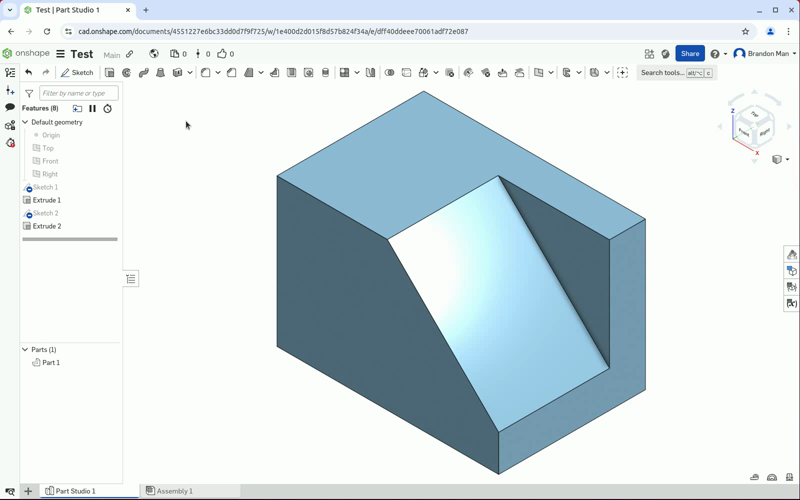
mouse_move(73, 189)
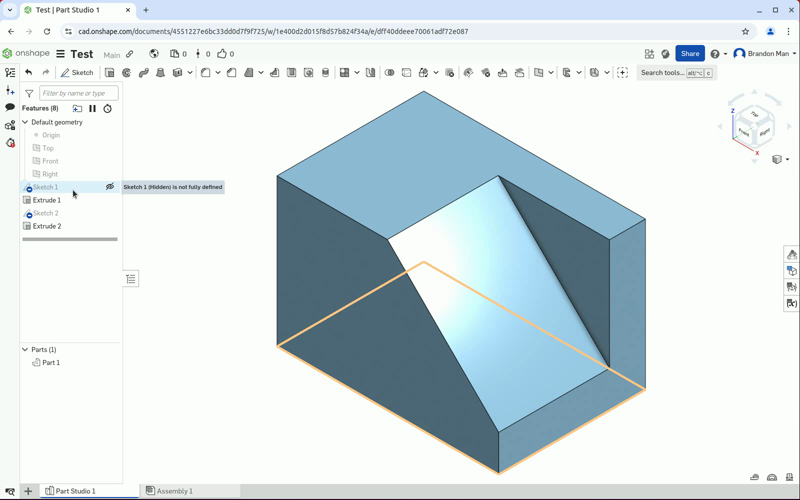
click(73, 189)